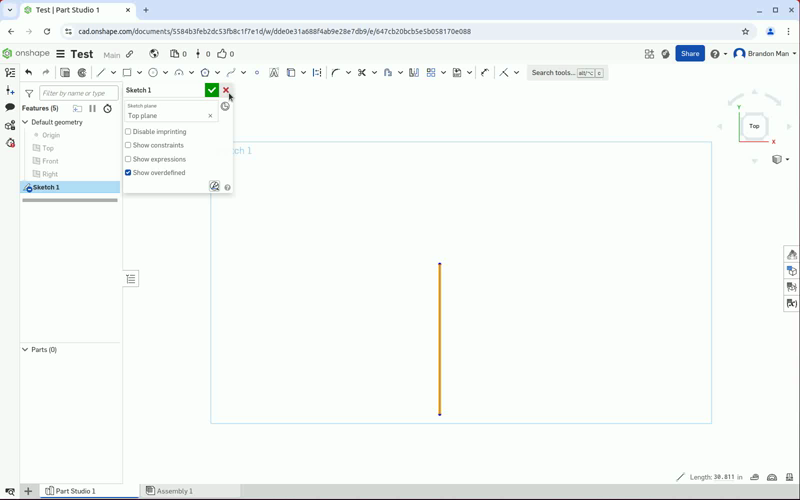
key(shift+h)
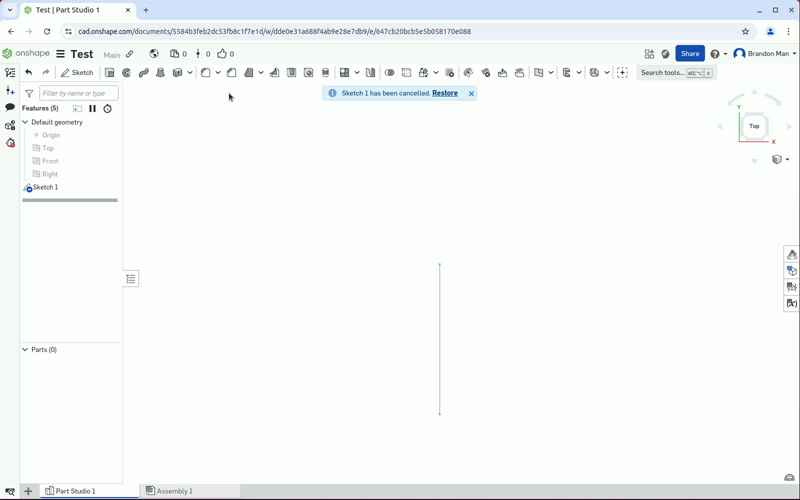
key(shift+s)
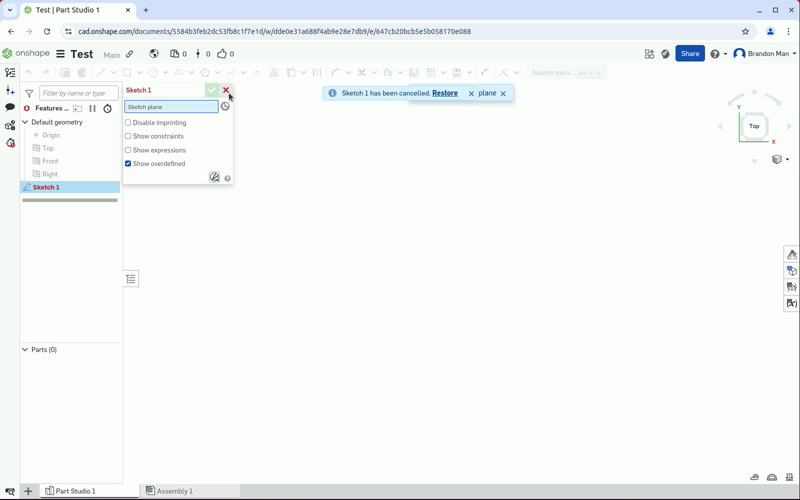
mouse_move(73, 150)
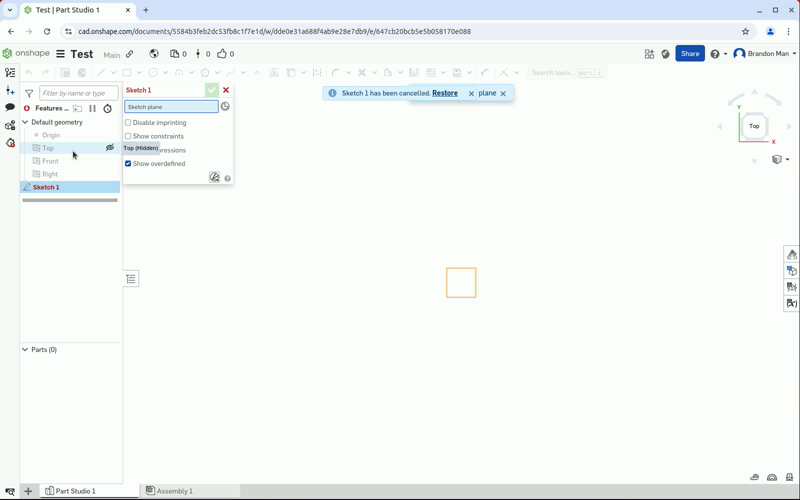
click(73, 150)
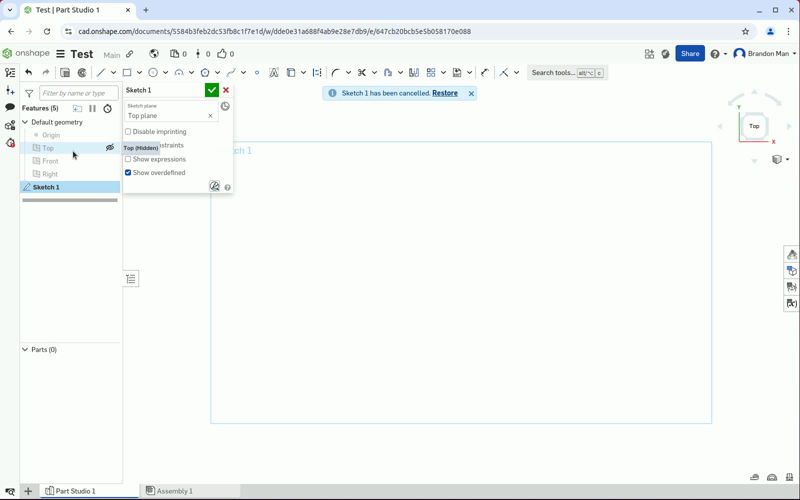
mouse_move(73, 352)
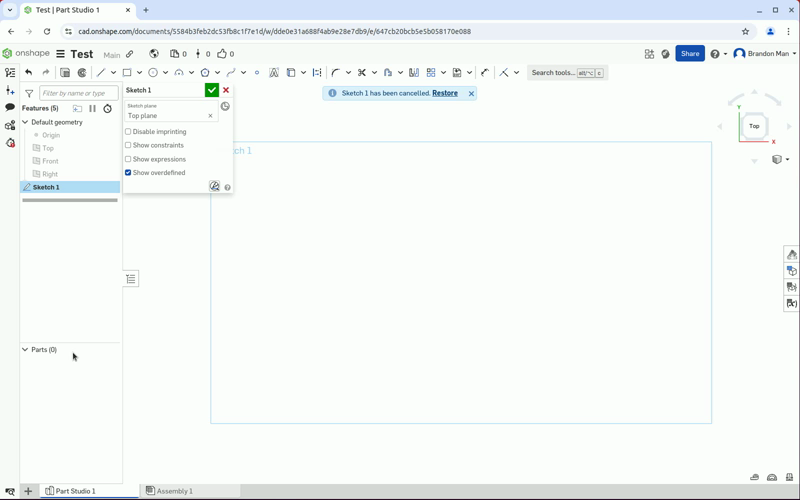
key(y)
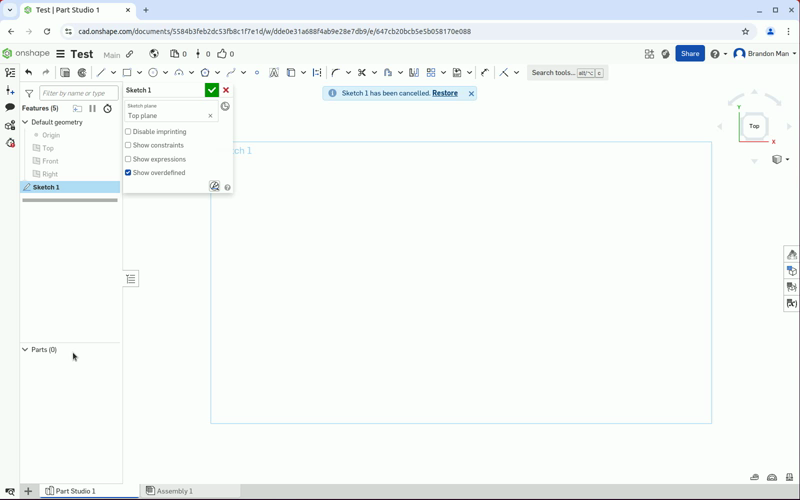
key(l)
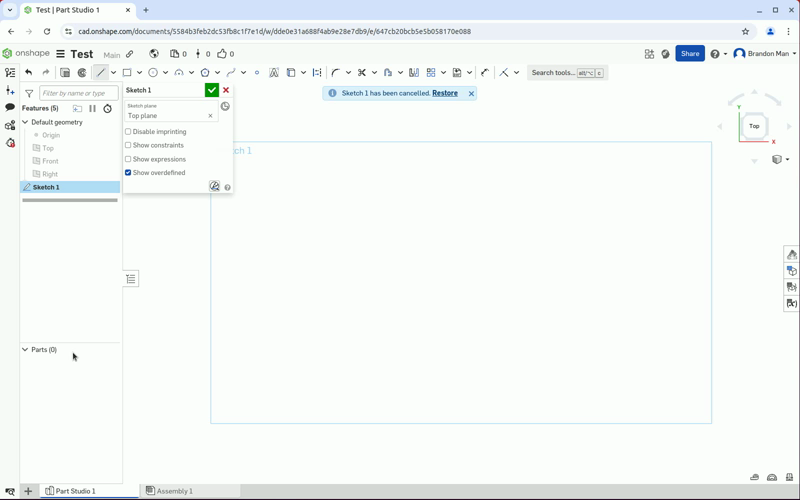
key_down(shift)
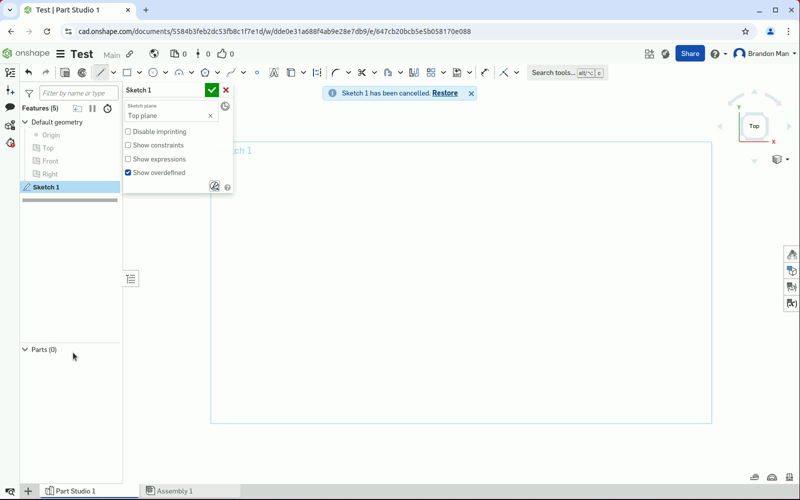
mouse_move(444, 303)
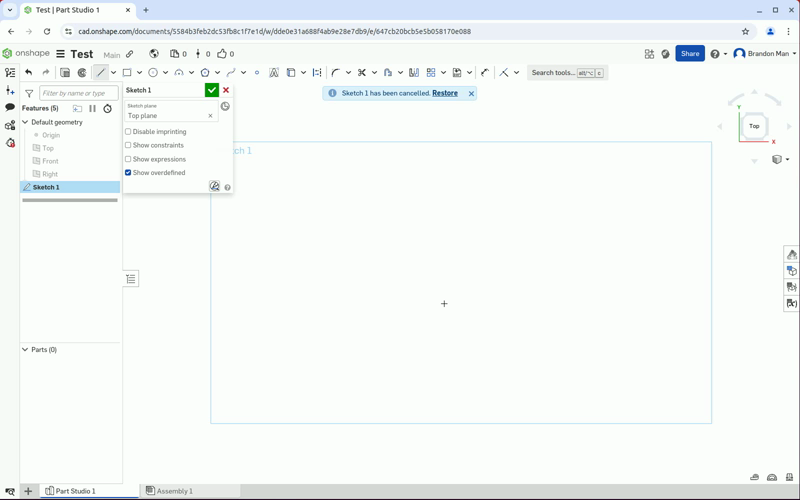
click(444, 303)
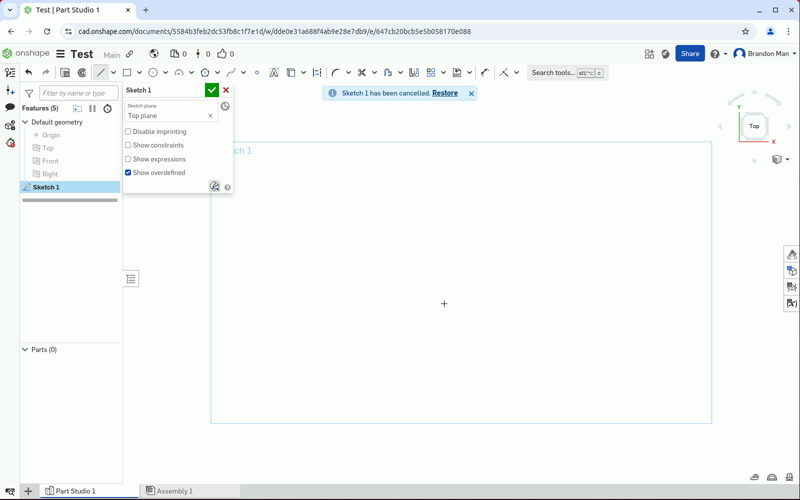
key_up(shift)
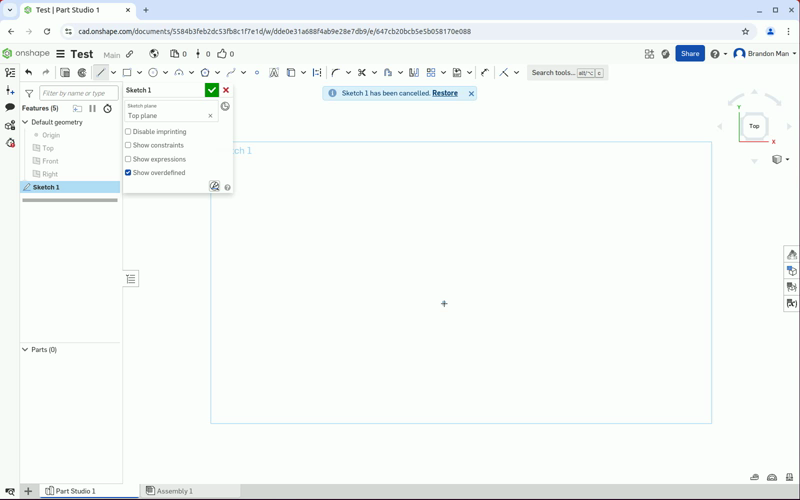
key_down(shift)
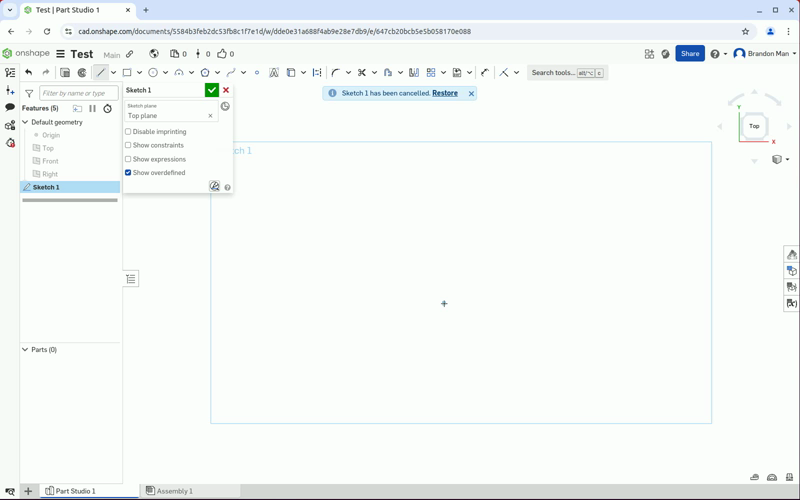
mouse_move(474, 303)
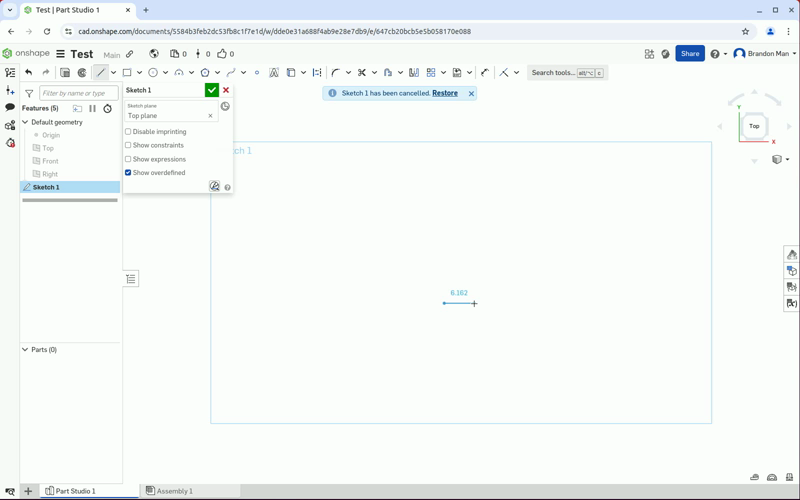
mouse_move(477, 303)
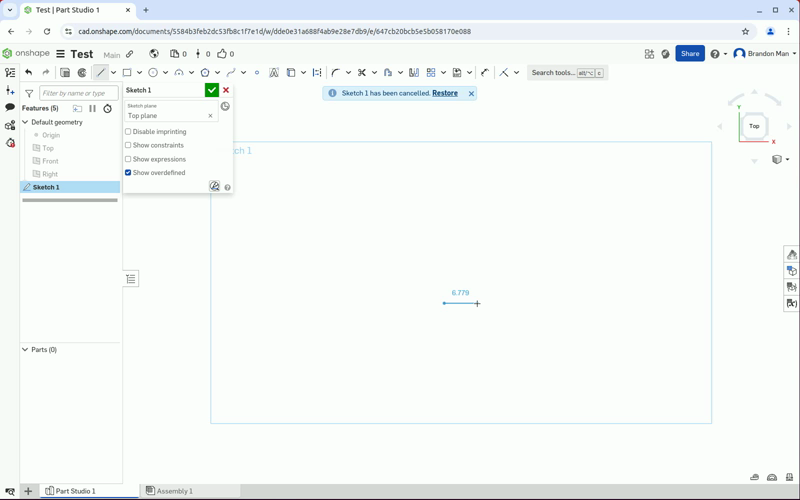
click(477, 303)
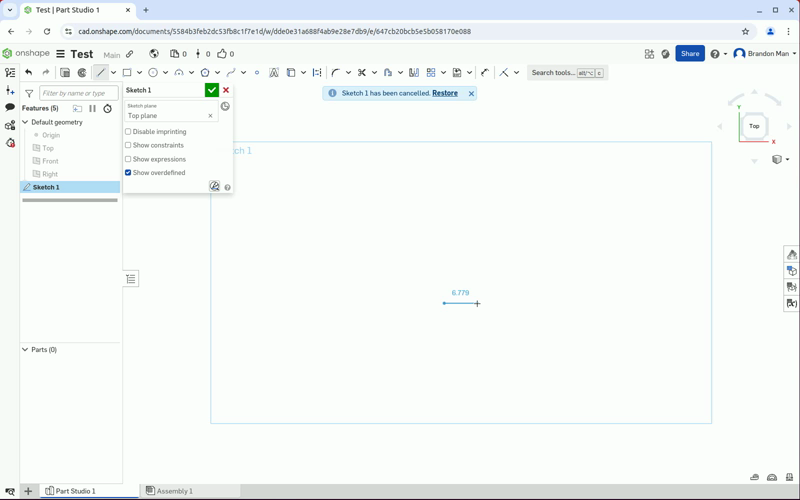
key_up(shift)
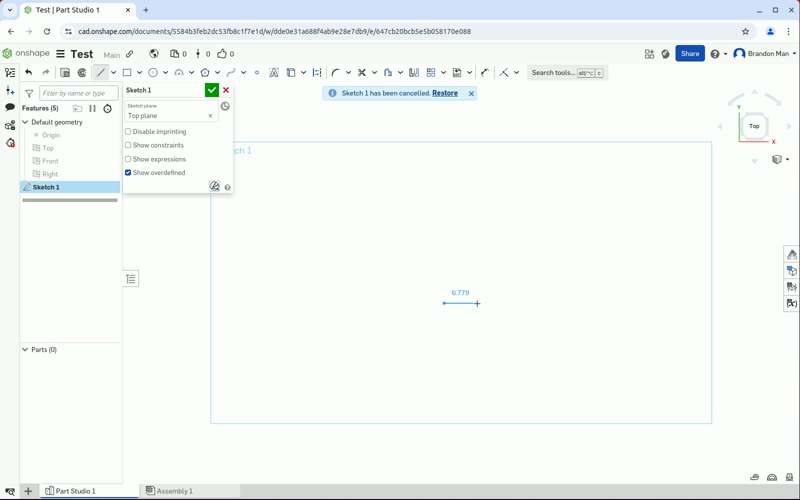
key_down(shift)
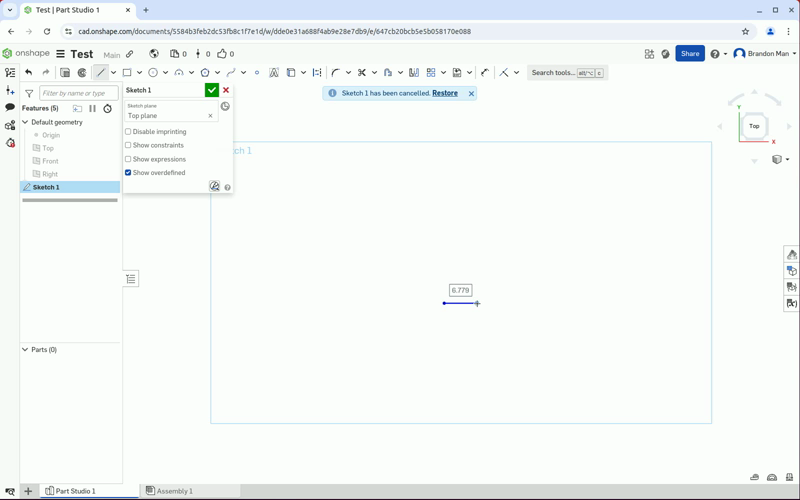
mouse_move(507, 303)
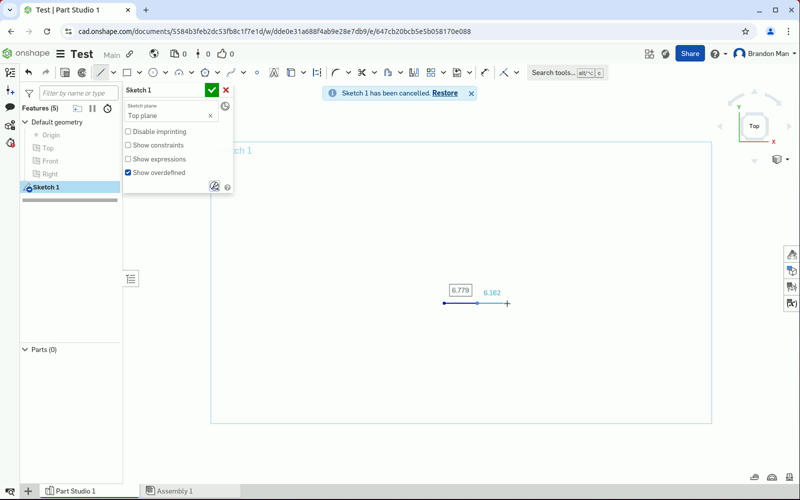
mouse_move(477, 262)
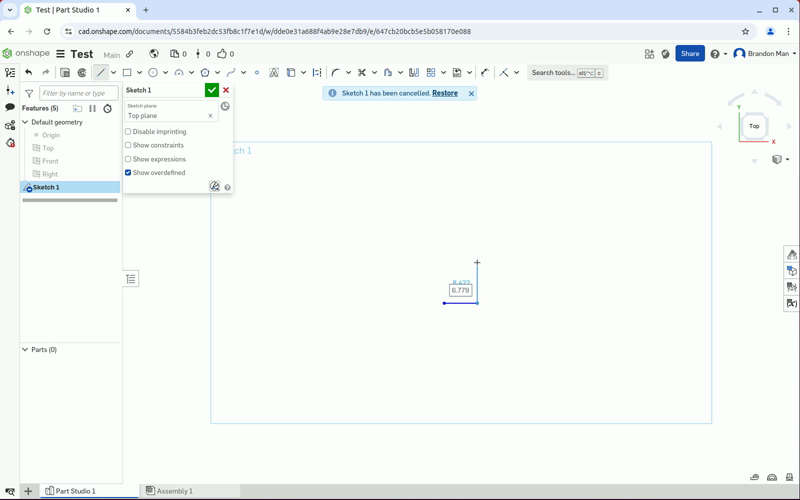
click(477, 262)
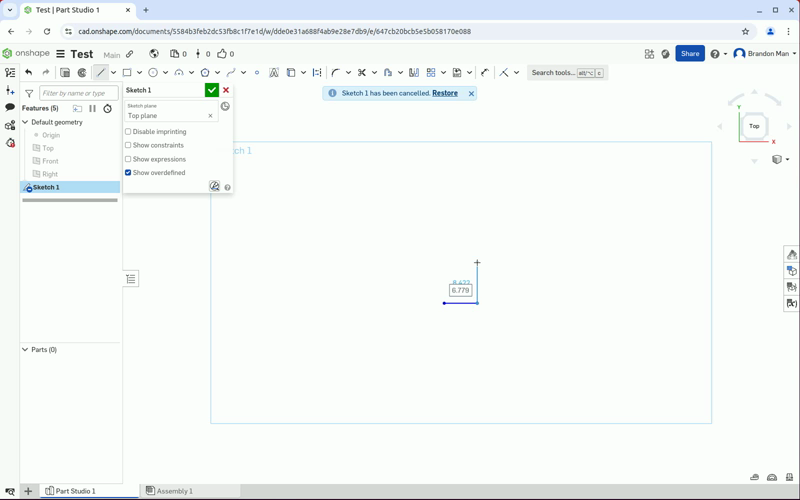
key_up(shift)
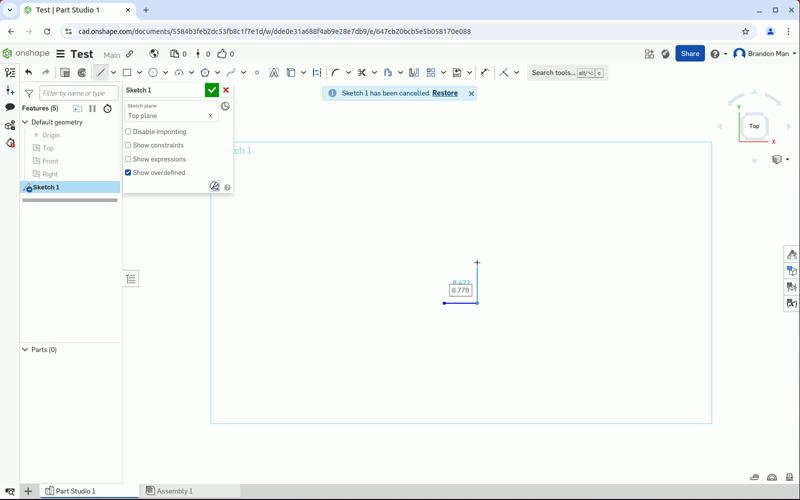
key_down(shift)
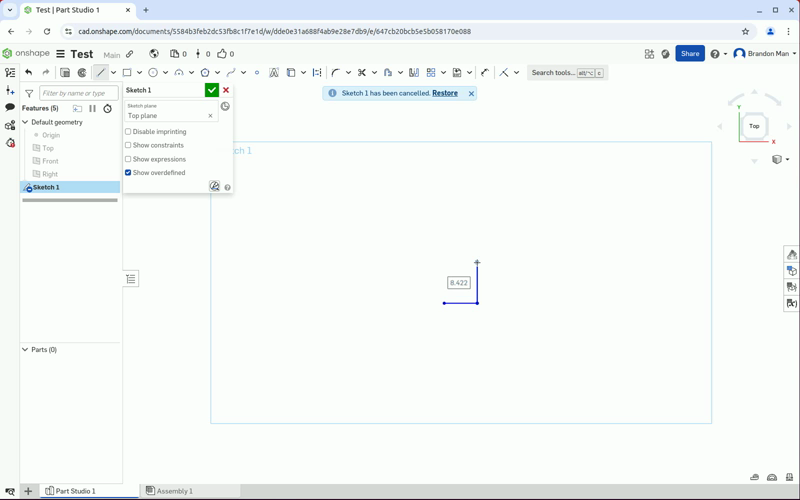
mouse_move(507, 262)
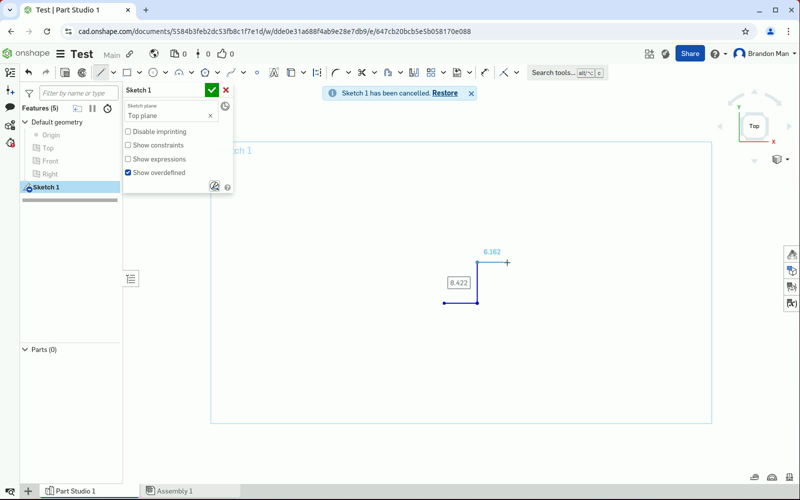
mouse_move(444, 262)
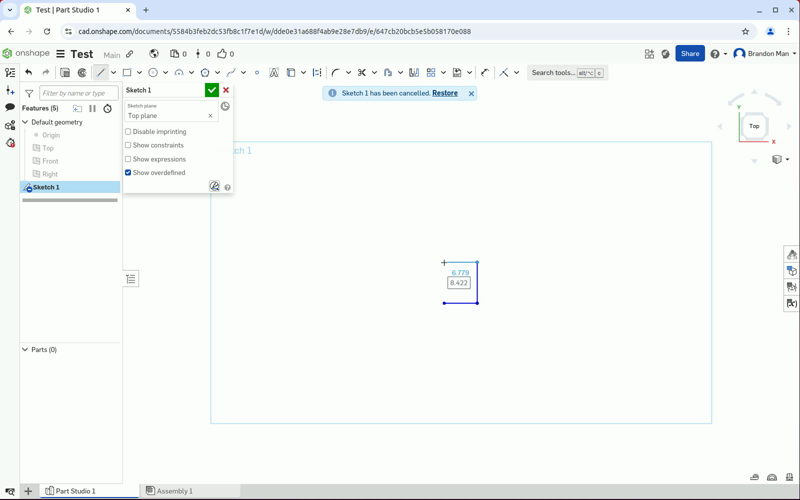
click(444, 262)
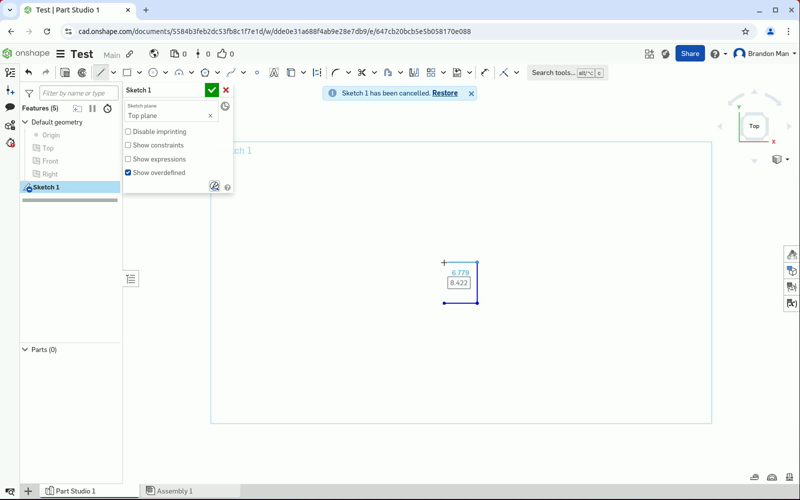
key_up(shift)
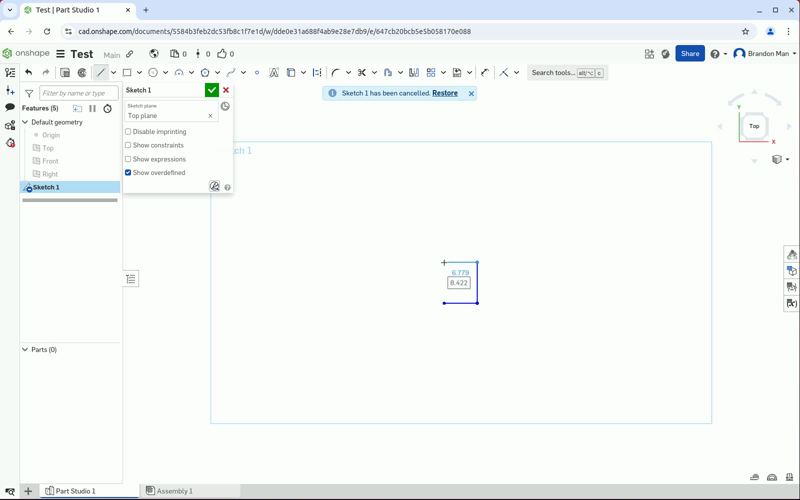
mouse_move(474, 262)
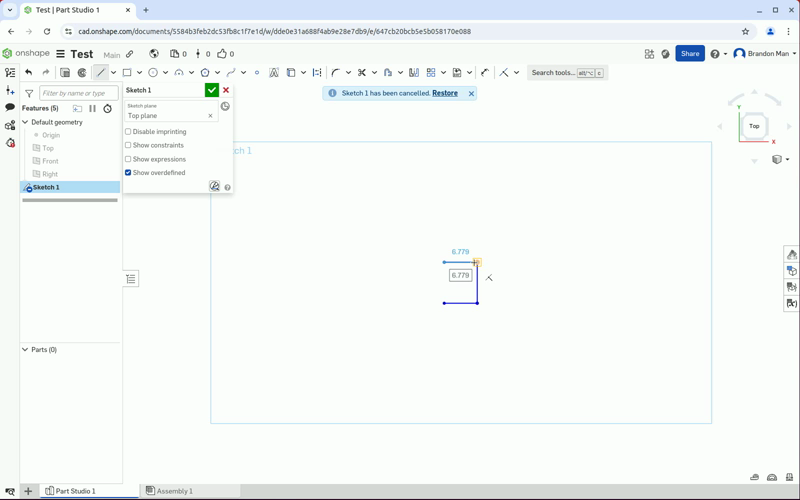
key_down(shift)
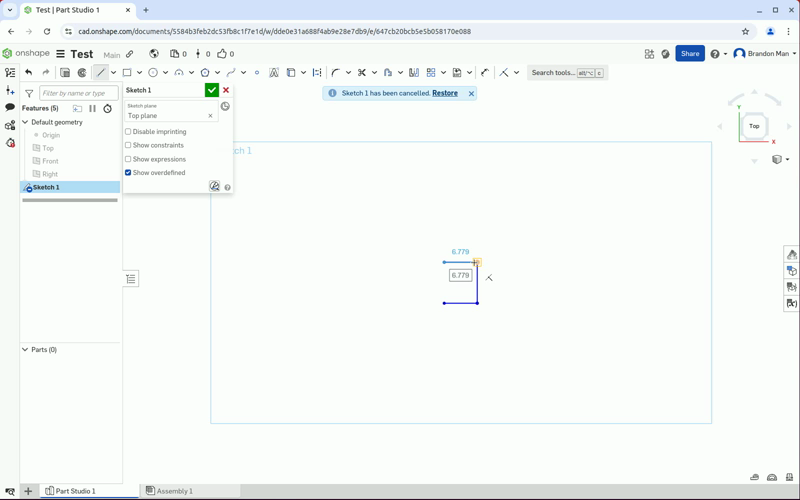
mouse_move(444, 303)
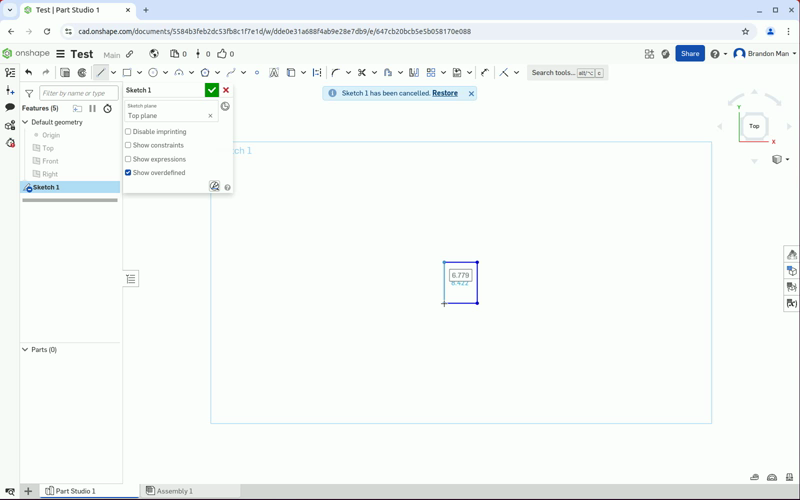
key_up(shift)
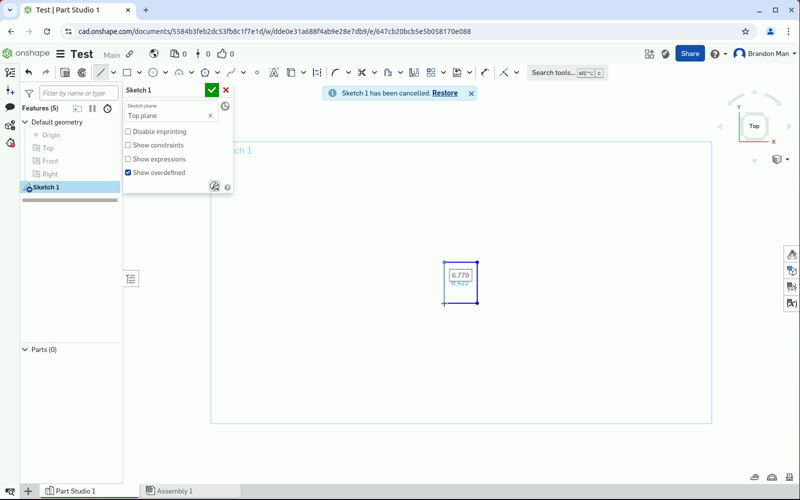
click(444, 303)
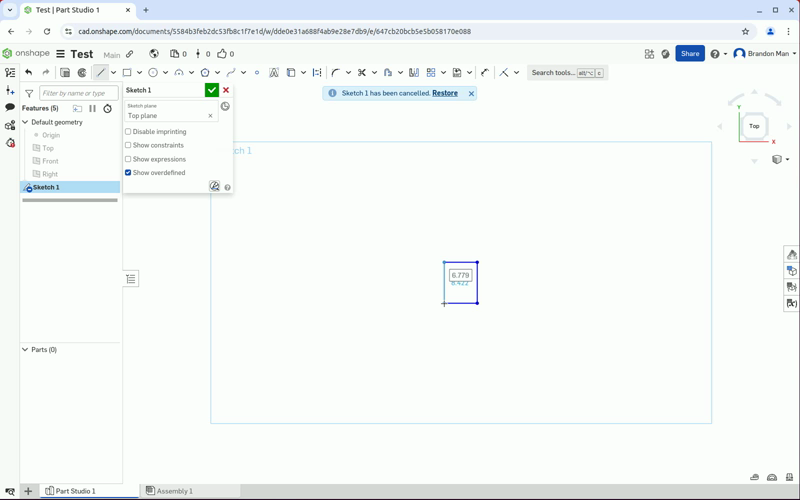
key(esc)
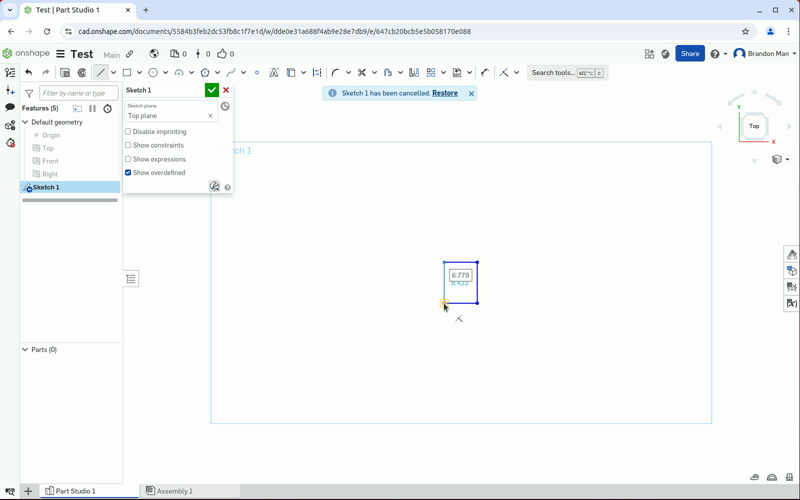
mouse_move(476, 267)
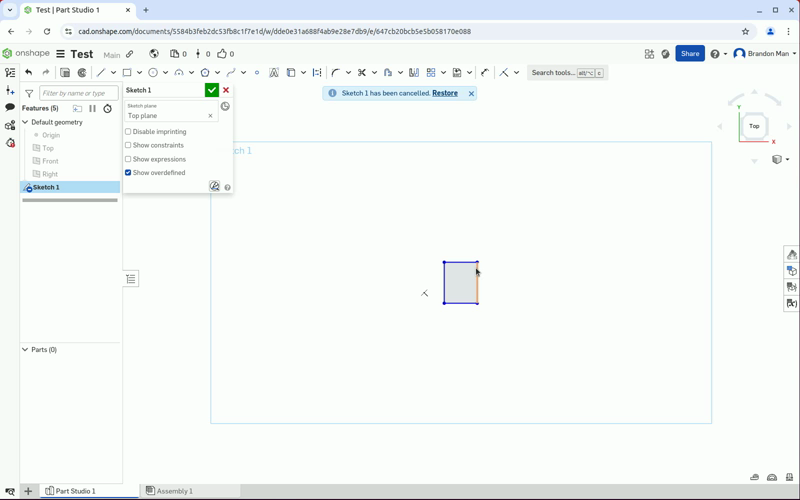
scroll(6)
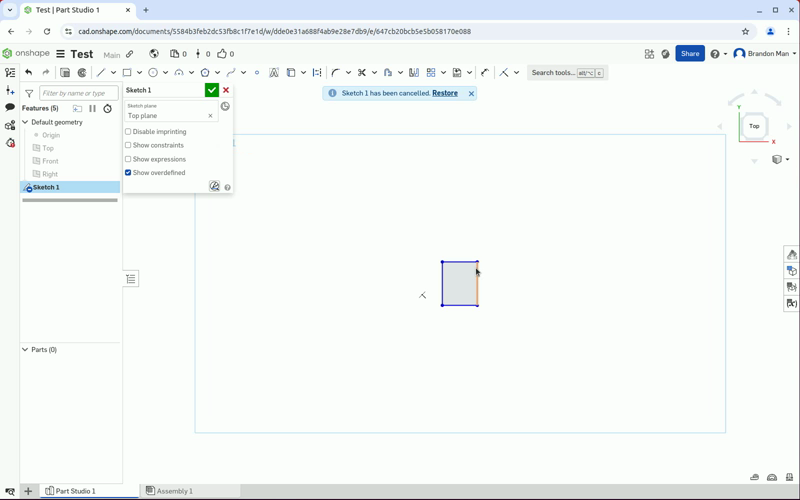
scroll(6)
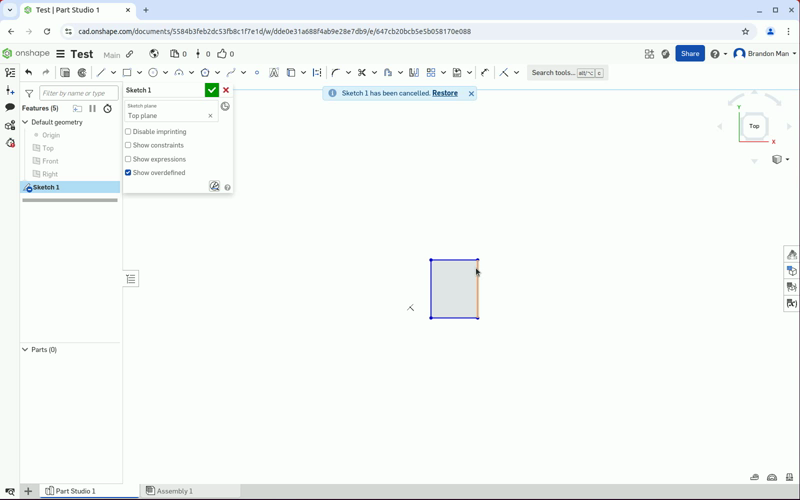
scroll(6)
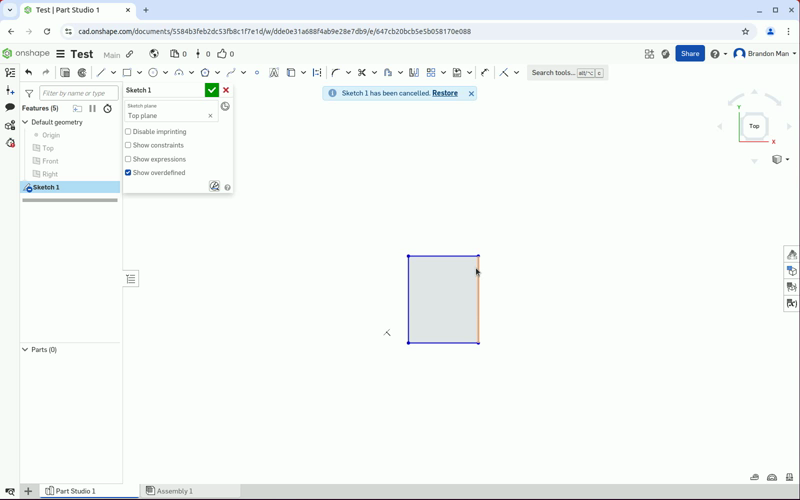
scroll(6)
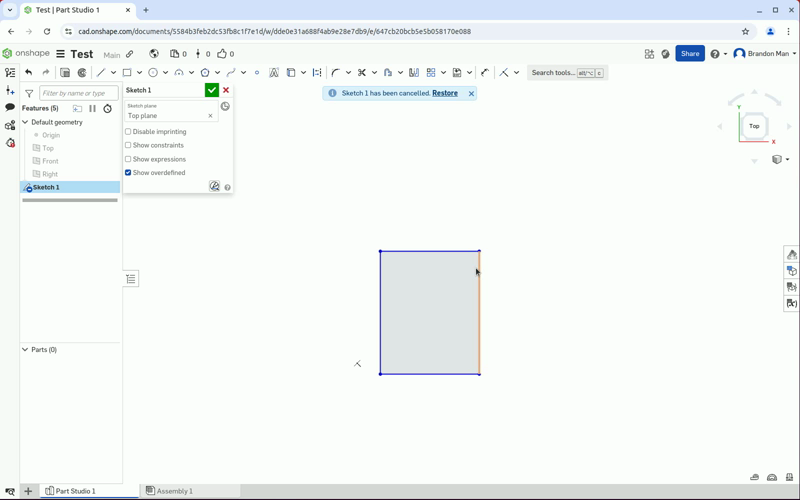
scroll(6)
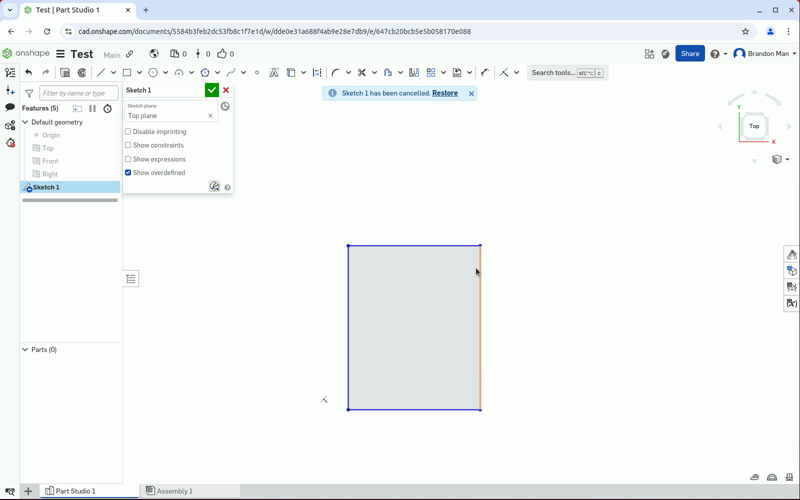
scroll(6)
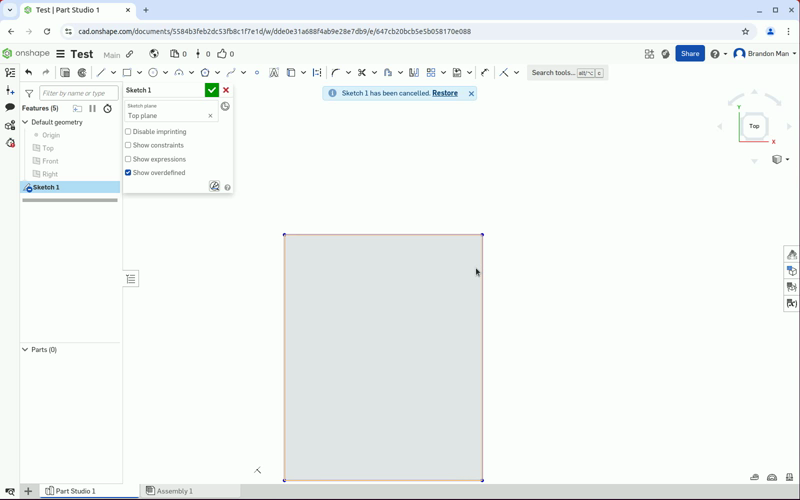
scroll(6)
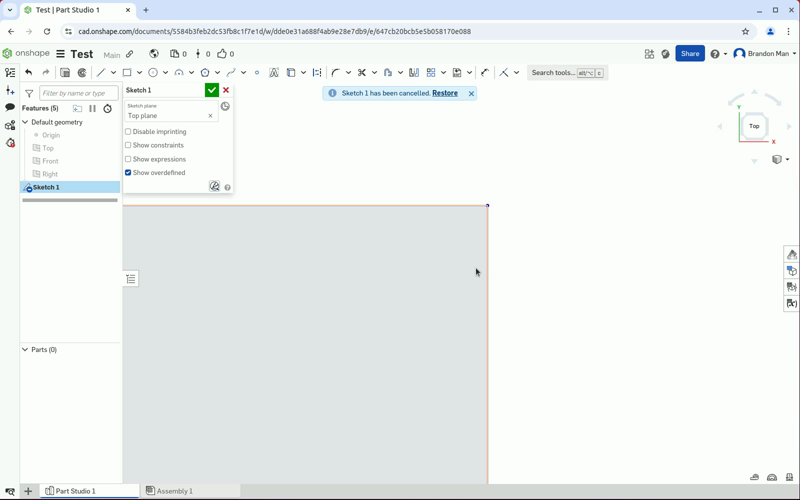
click(476, 267)
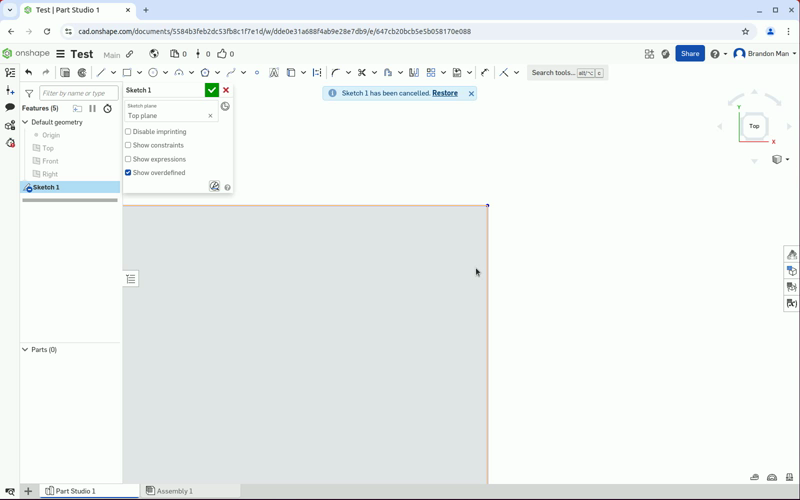
scroll(-6)
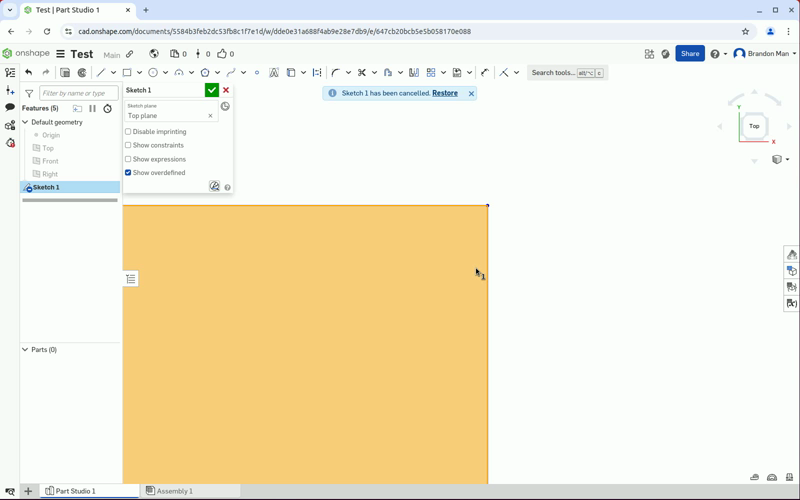
scroll(-6)
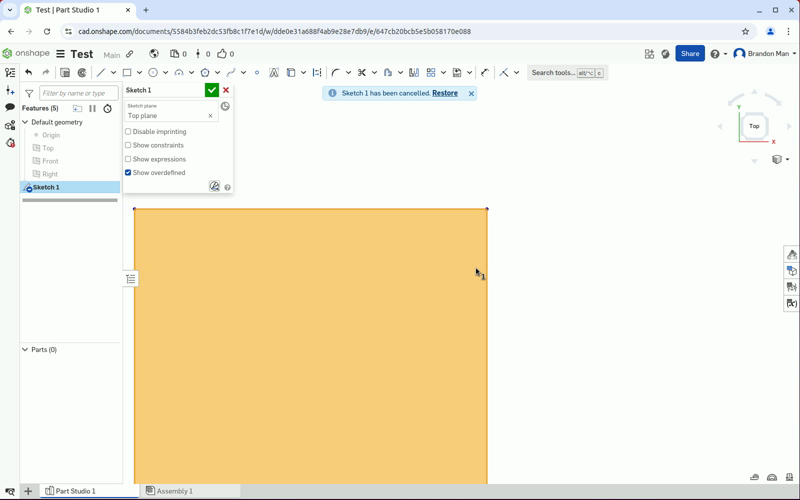
scroll(-6)
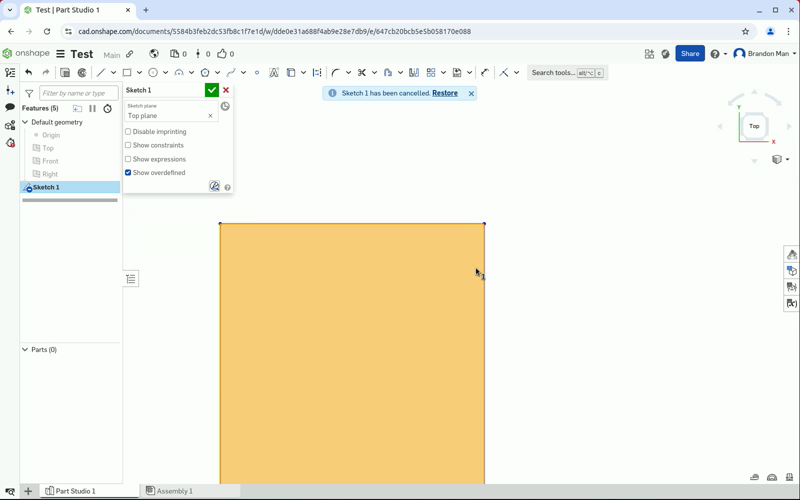
scroll(-6)
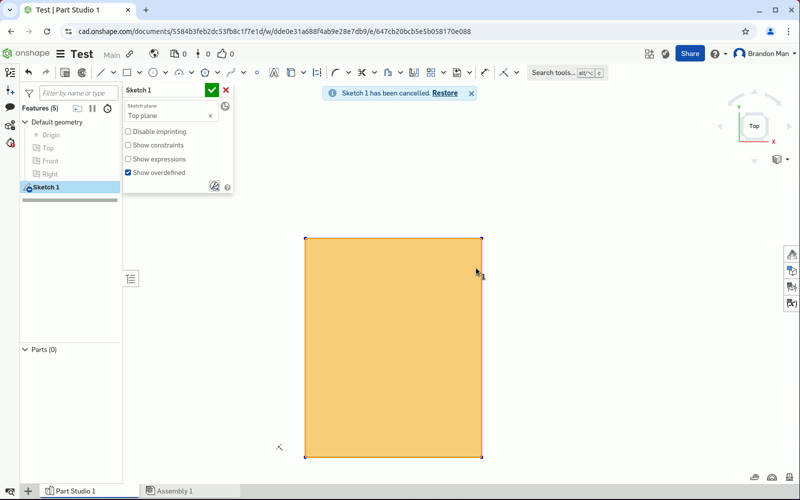
scroll(-6)
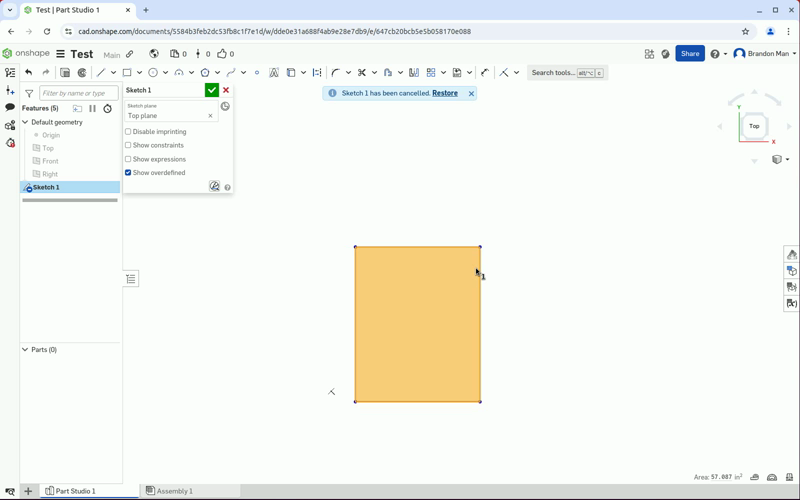
scroll(-6)
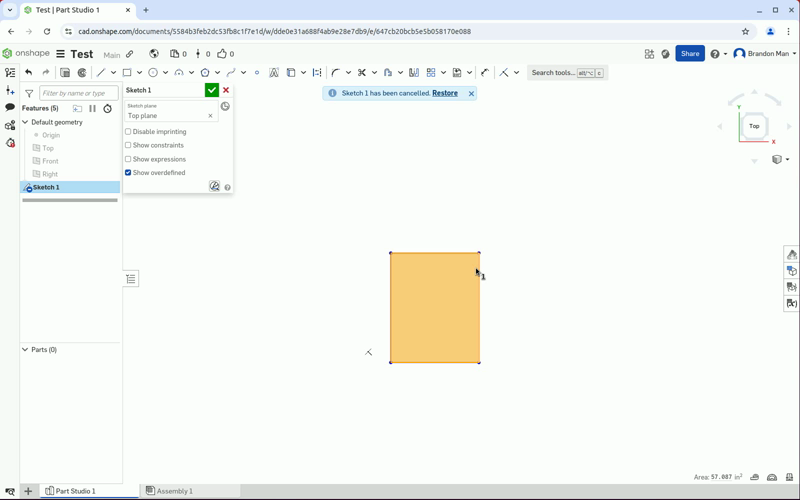
scroll(-6)
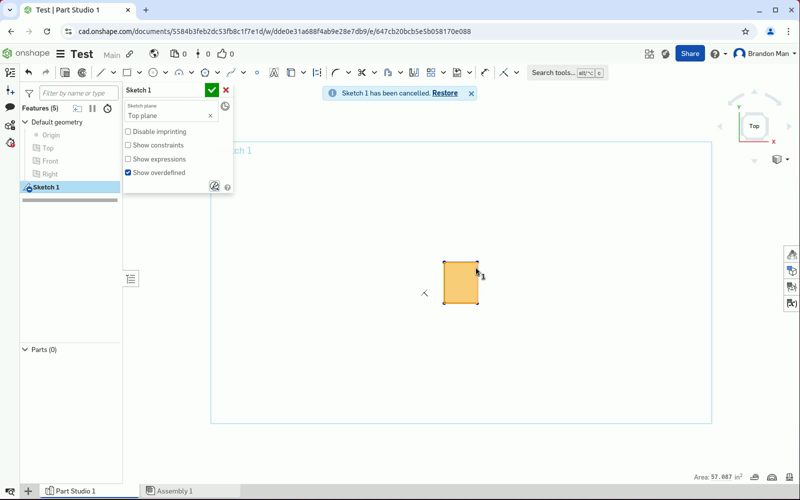
mouse_move(73, 352)
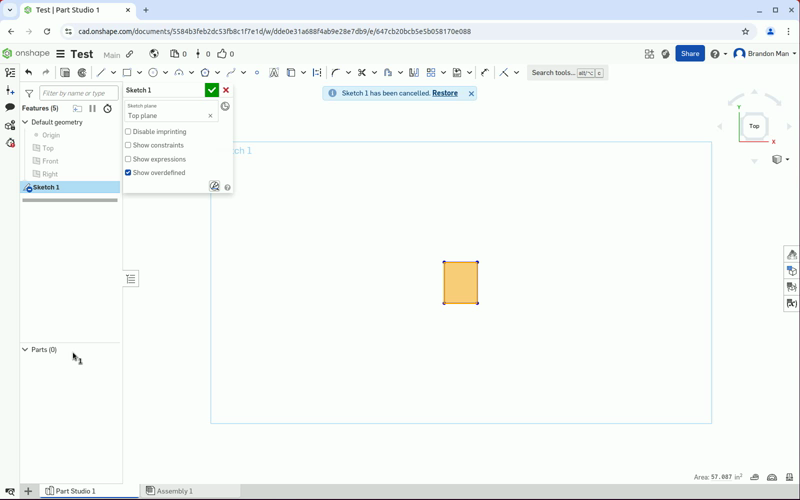
key(shift+y)
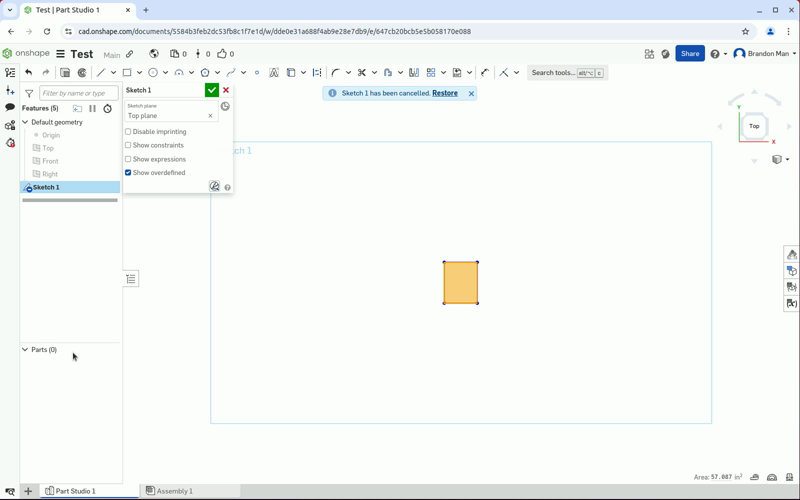
key(shift+e)
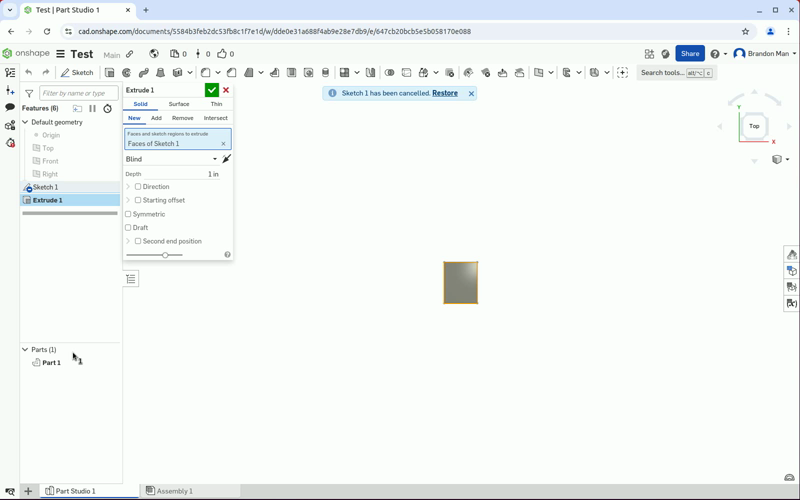
mouse_move(143, 106)
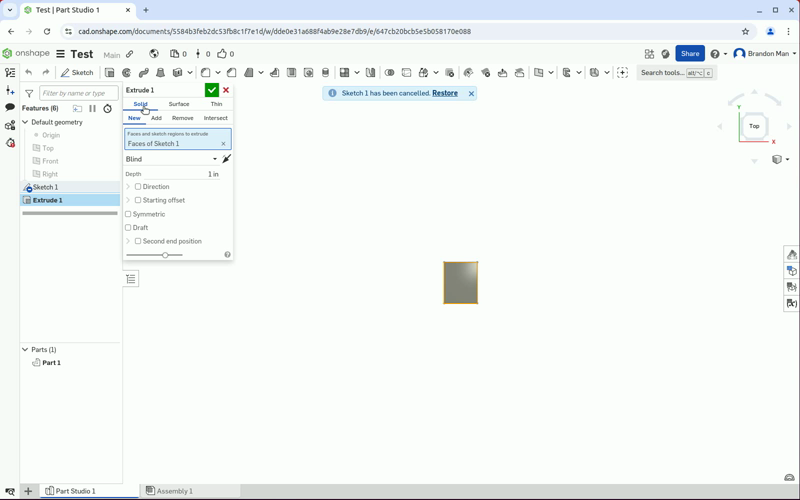
click(143, 106)
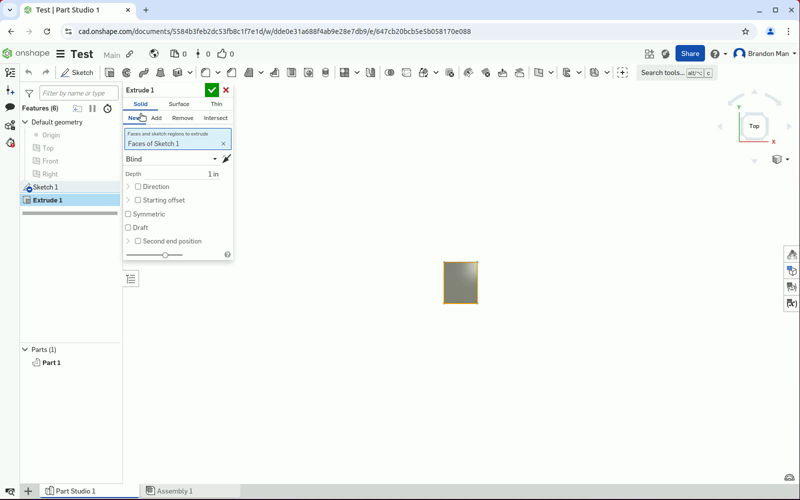
mouse_move(137, 120)
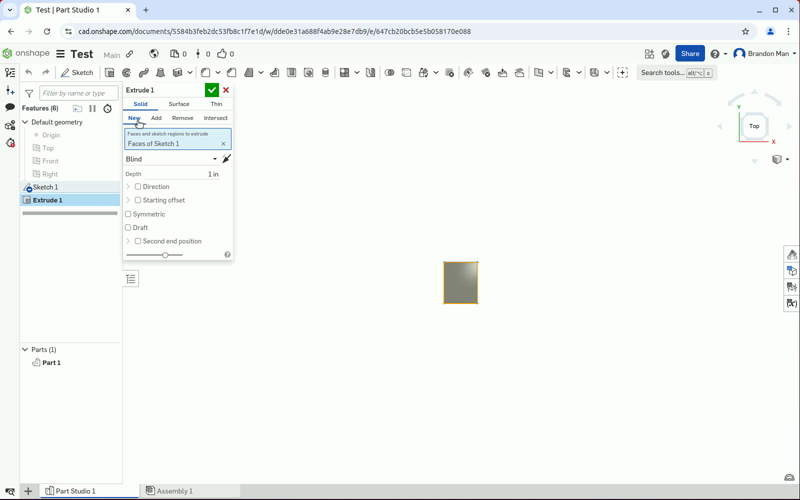
click(137, 120)
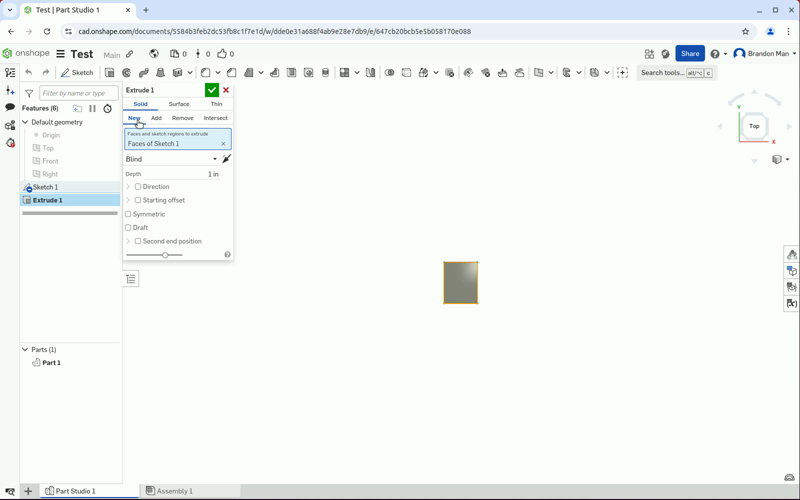
key(tab, 4)
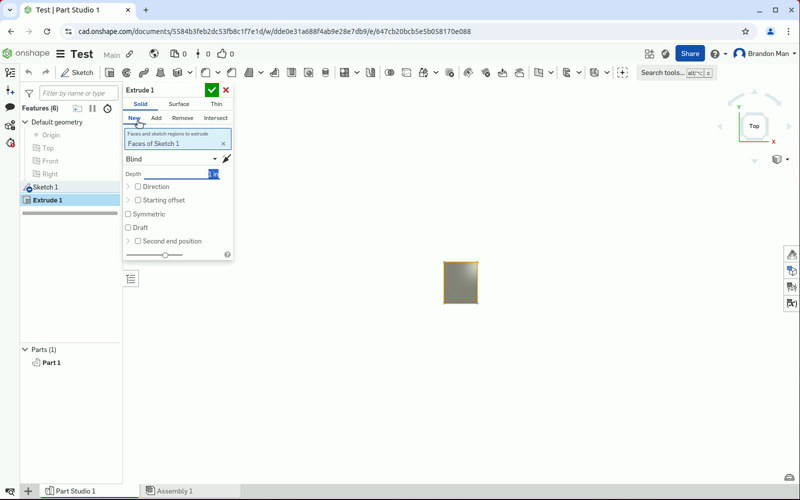
text(23.108)
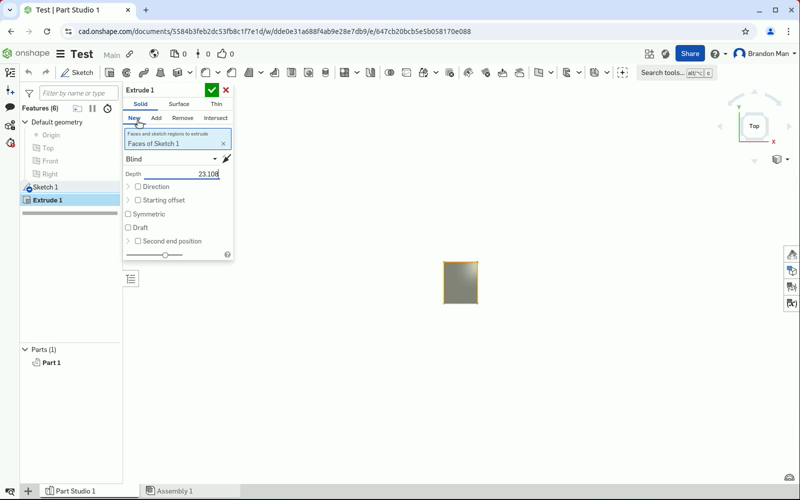
key(enter)
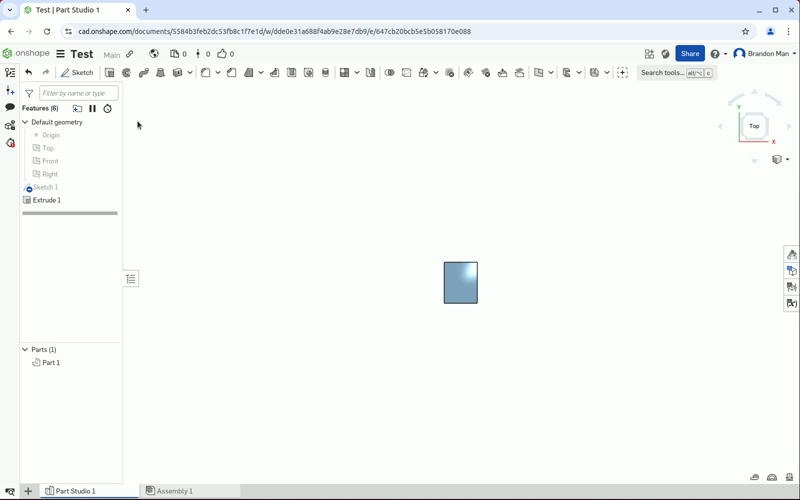
key(shift+h)
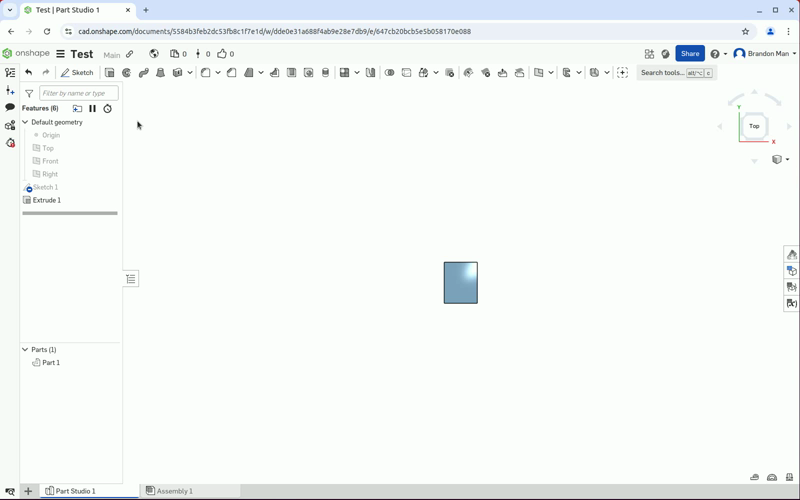
key(shift+h)
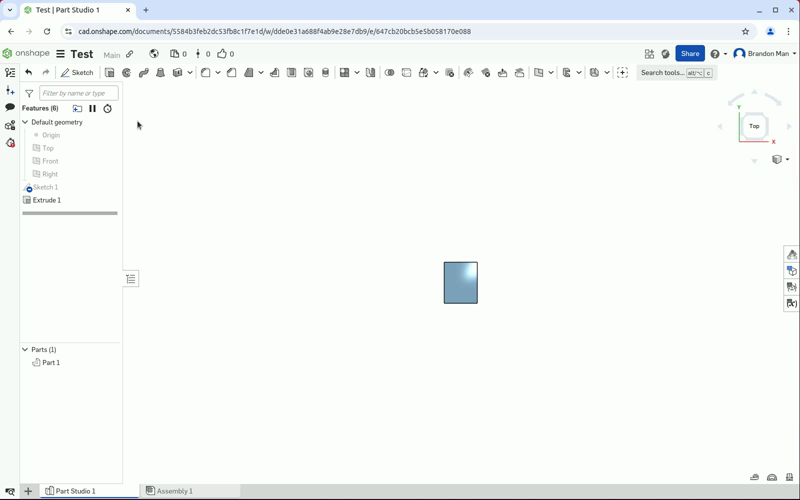
mouse_move(73, 189)
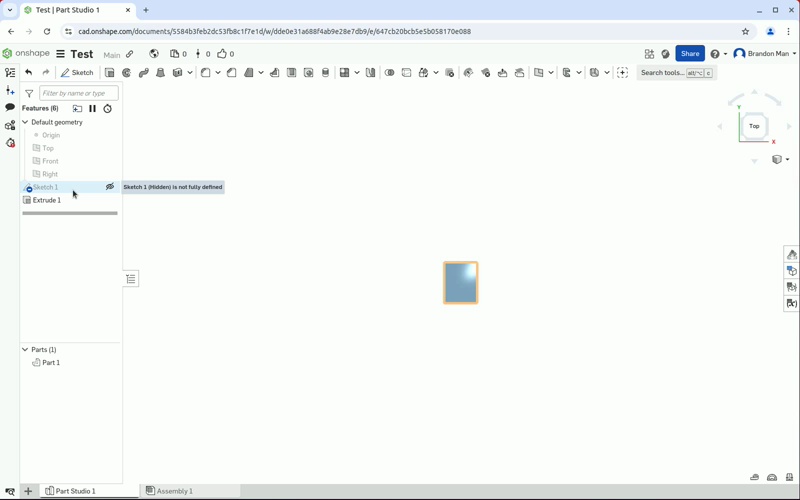
click(73, 189)
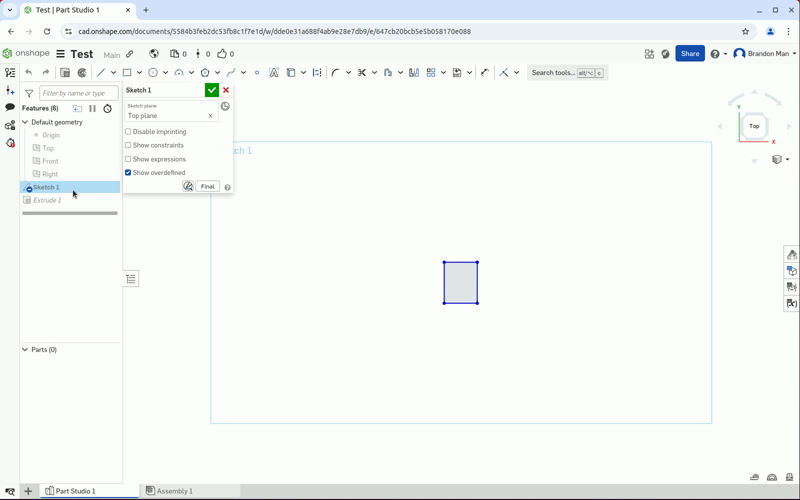
mouse_move(229, 92)
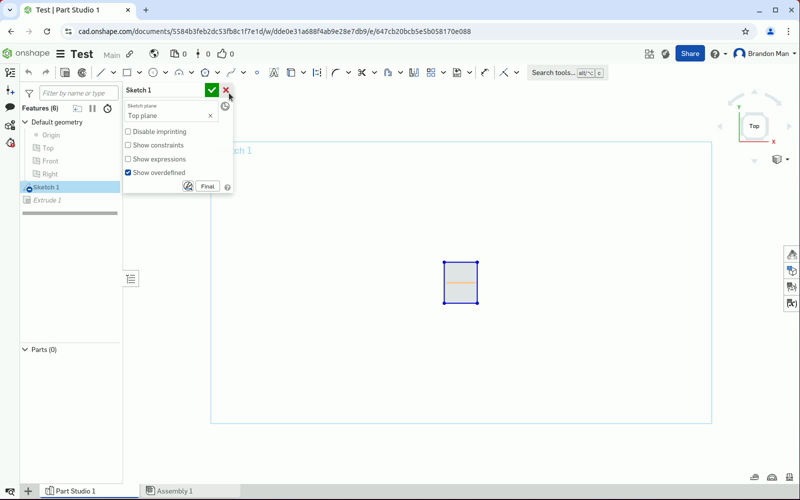
click(229, 92)
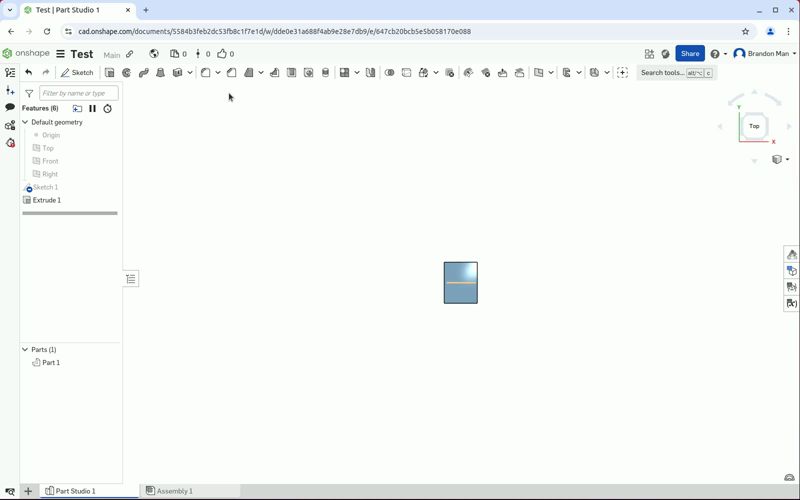
mouse_move(73, 352)
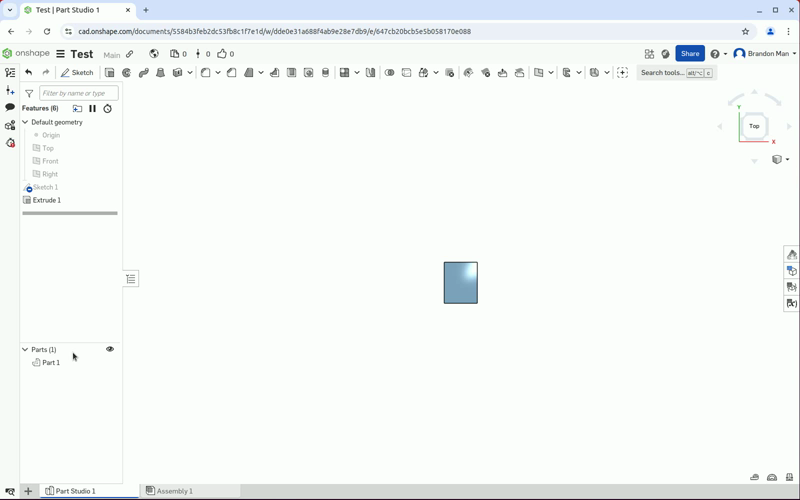
key(y)
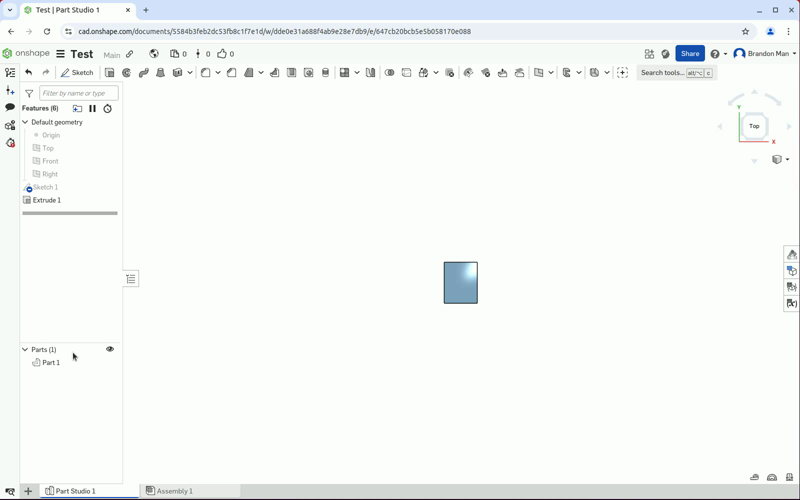
key(shift+p)
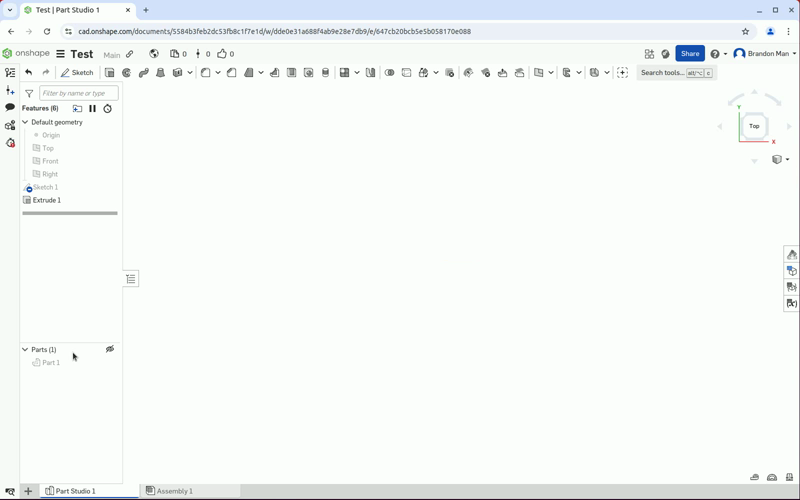
key(space)
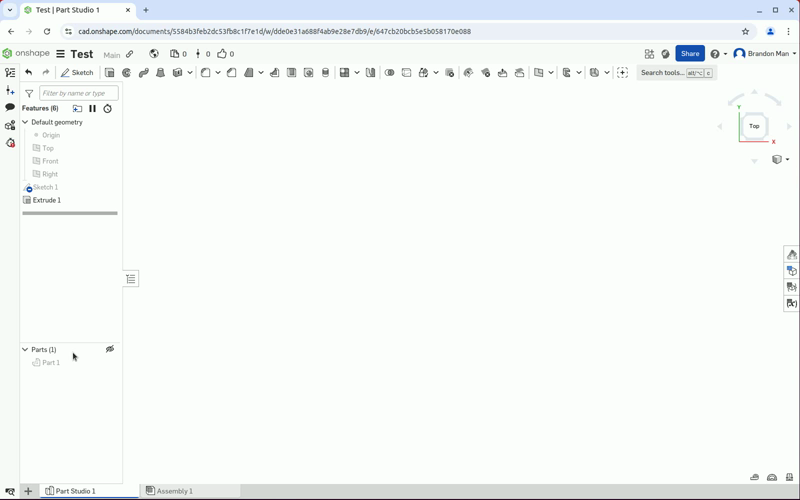
key_down(shift)
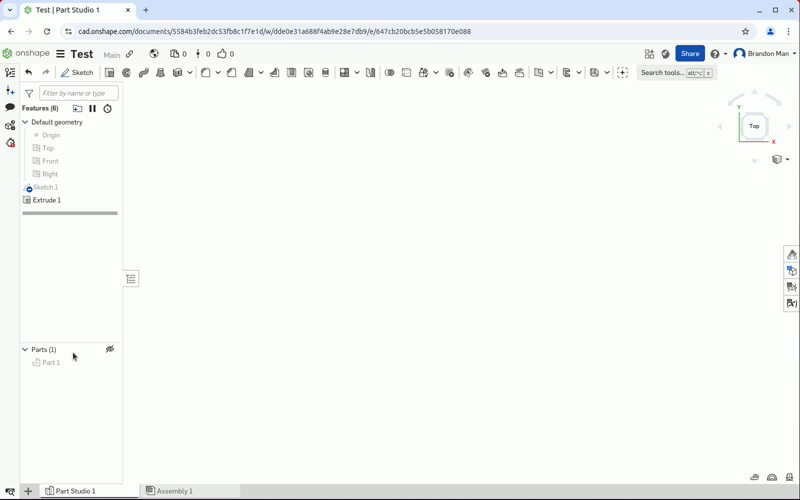
key(up)
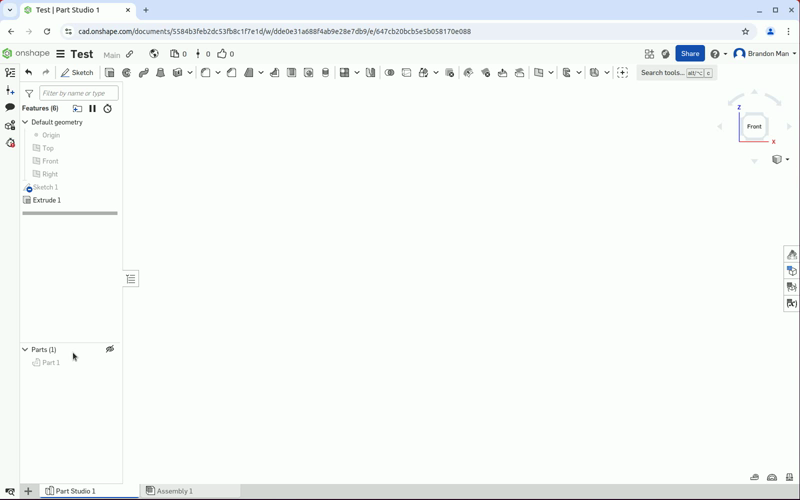
key_up(shift)
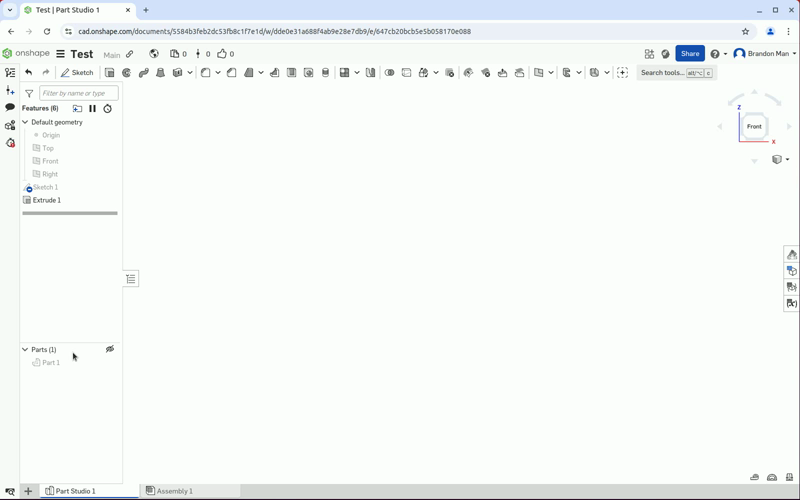
mouse_move(73, 352)
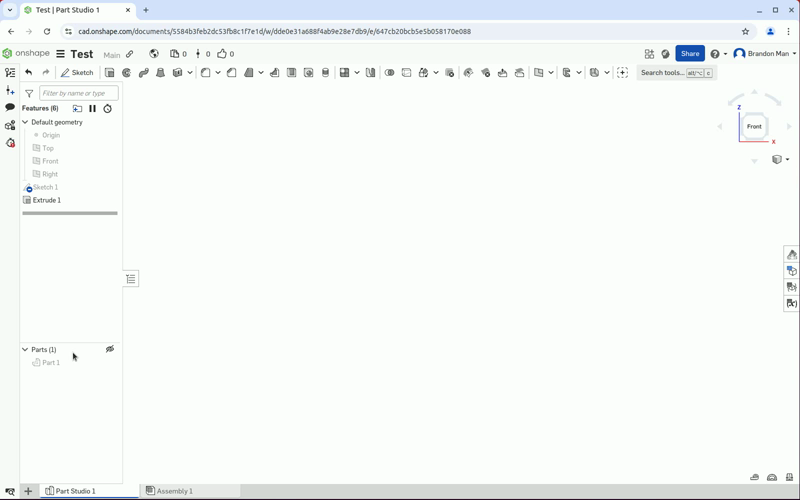
key(shift+y)
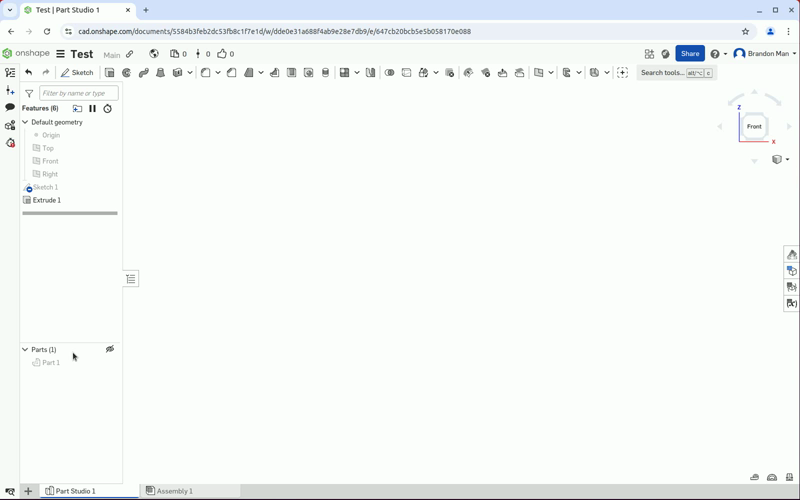
key(shift+s)
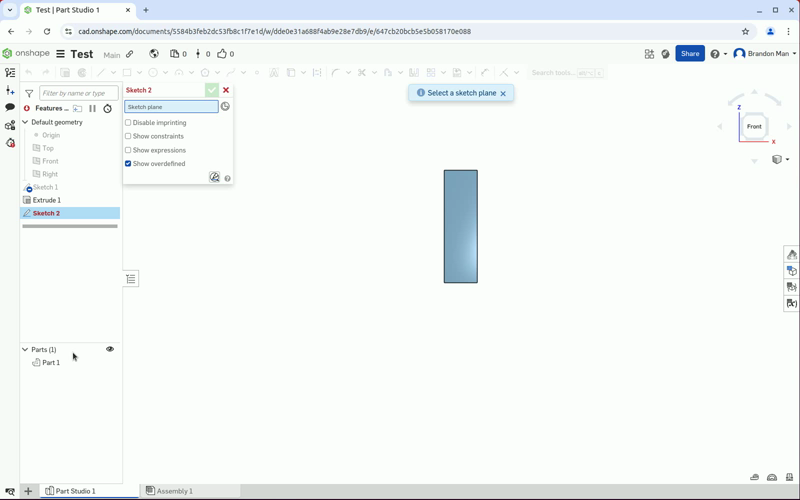
mouse_move(73, 163)
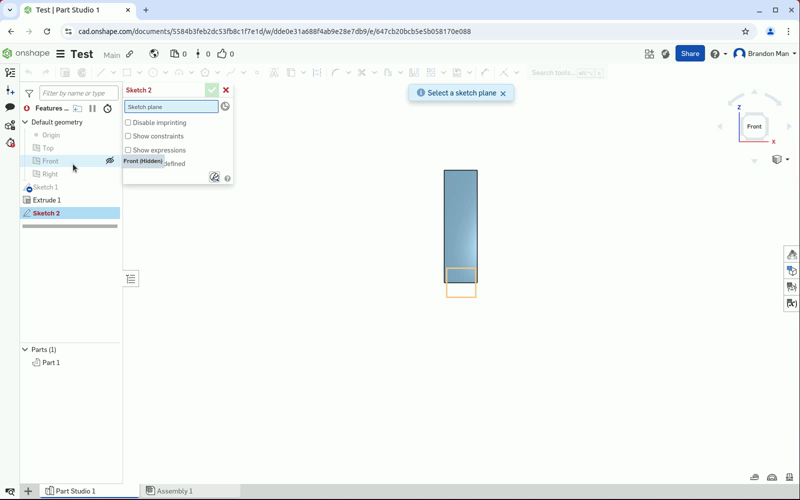
click(73, 163)
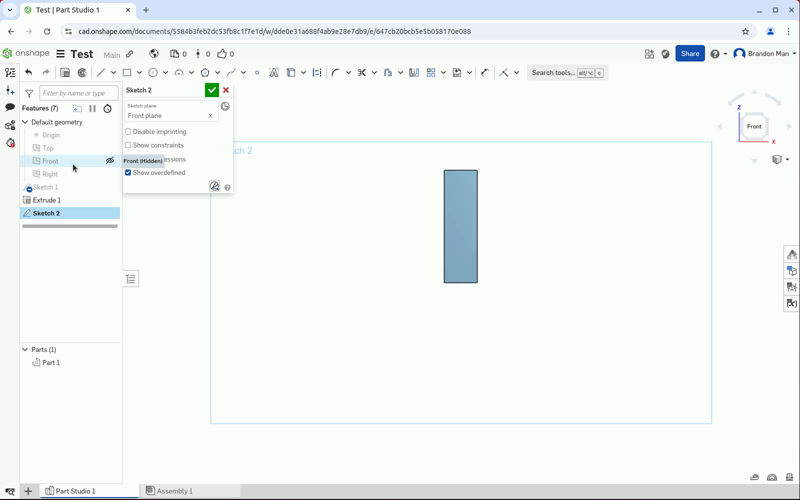
mouse_move(73, 352)
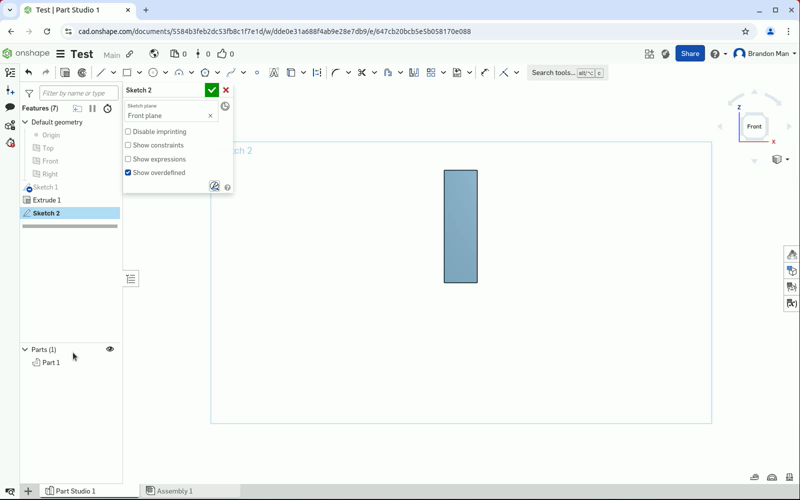
key(y)
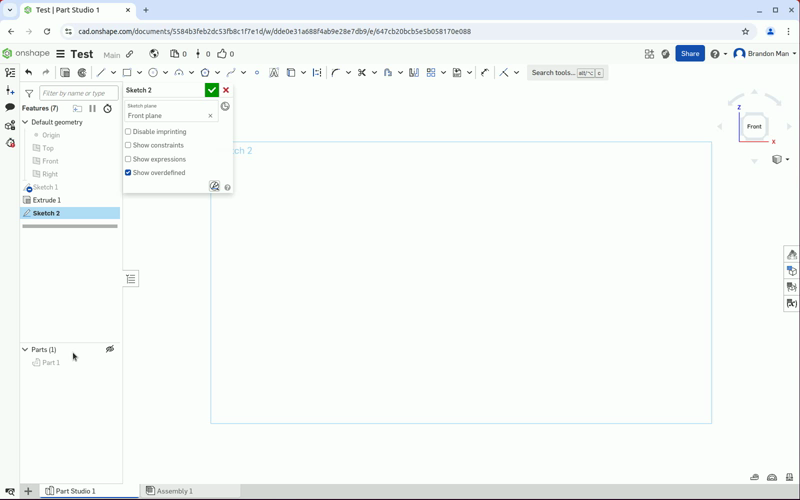
key(c)
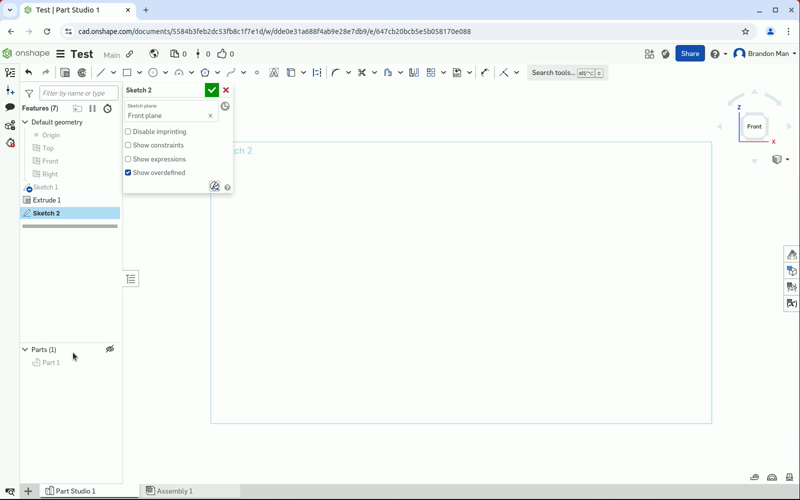
key_down(shift)
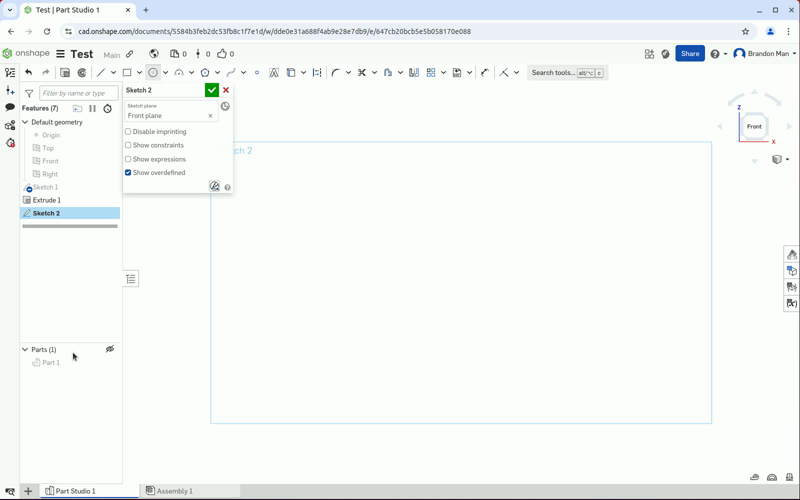
mouse_move(461, 206)
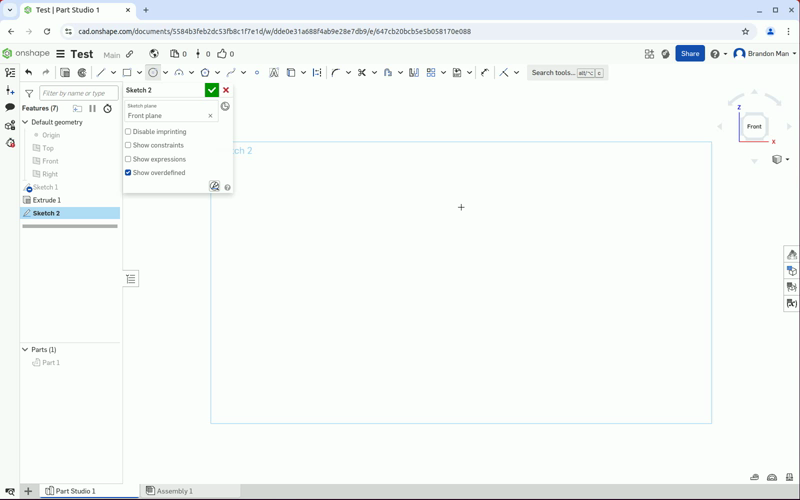
click(461, 206)
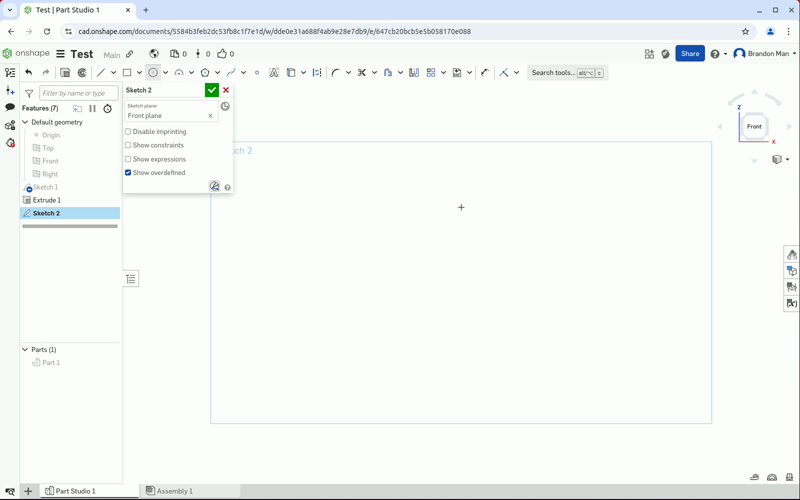
key_up(shift)
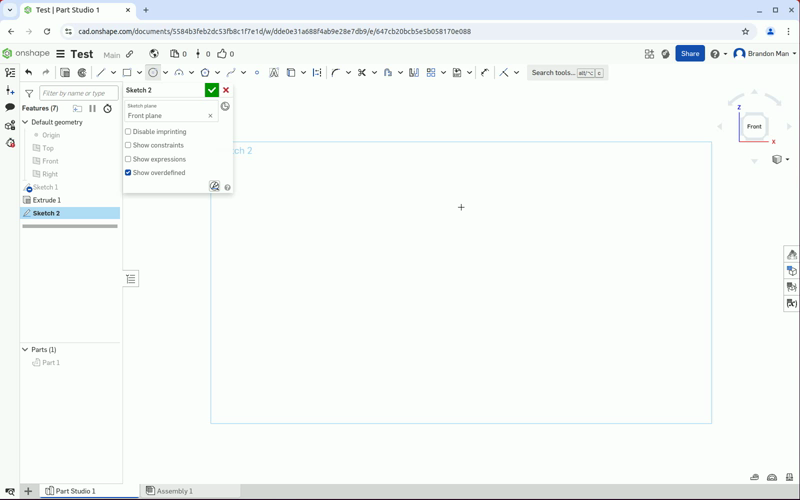
mouse_move(470, 206)
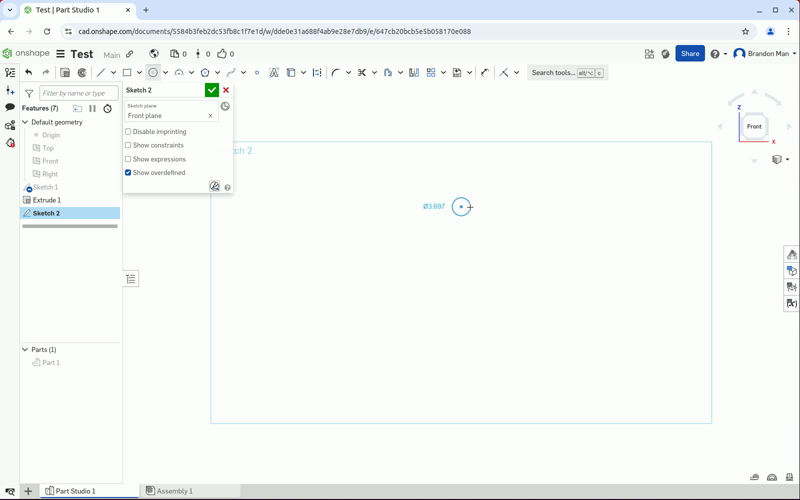
click(470, 206)
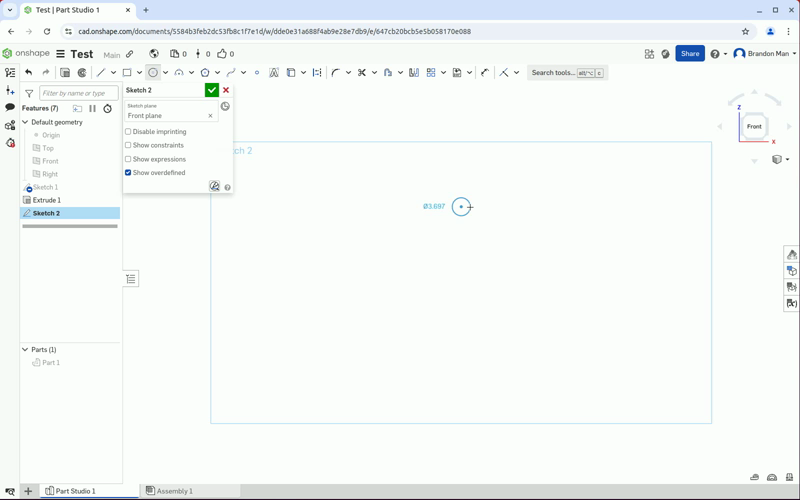
key(esc)
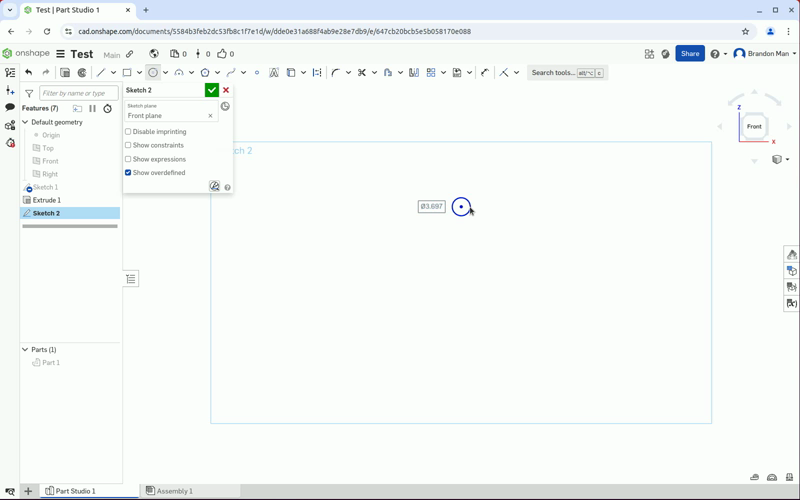
mouse_move(462, 201)
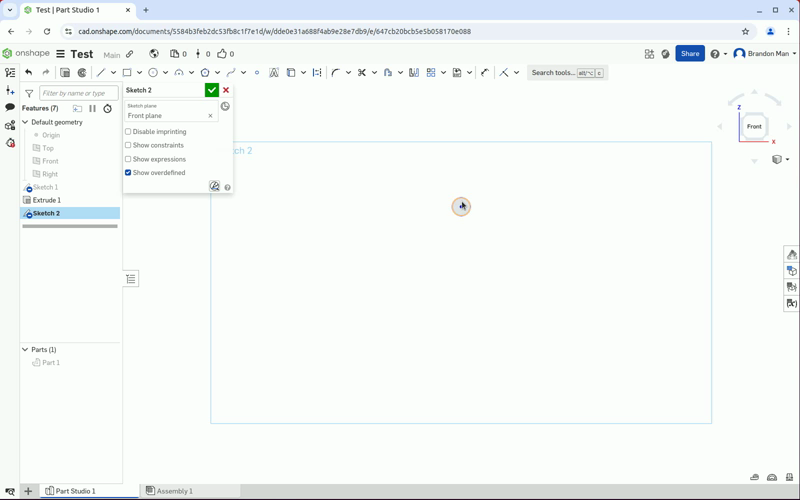
scroll(6)
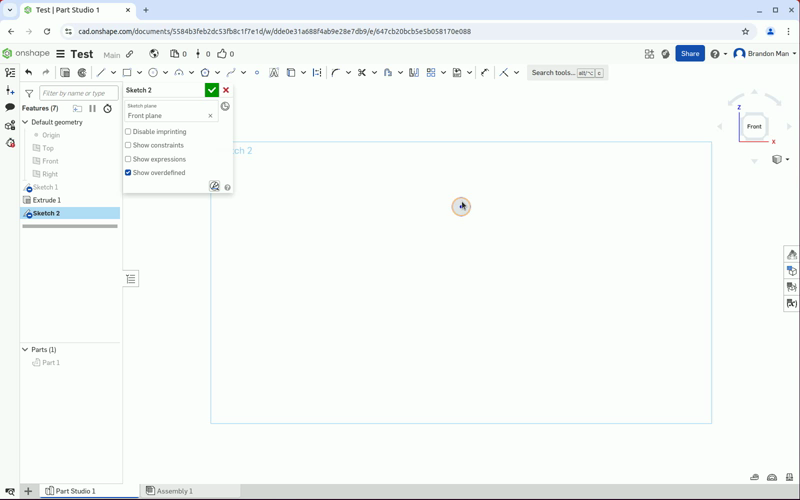
scroll(6)
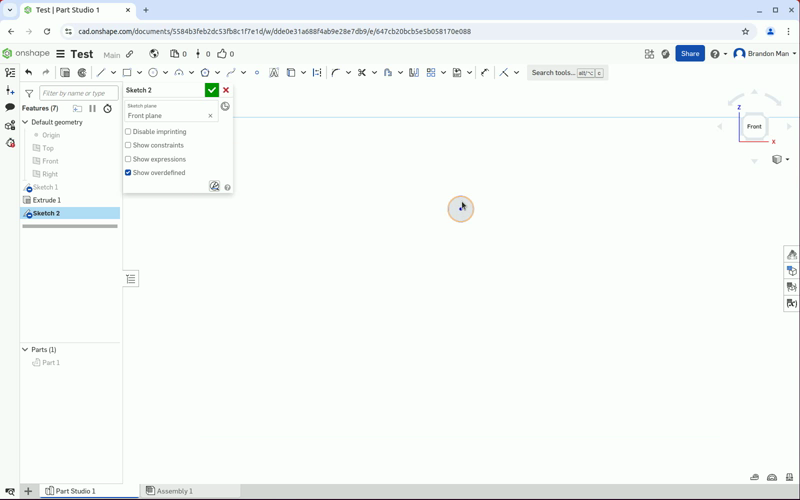
scroll(6)
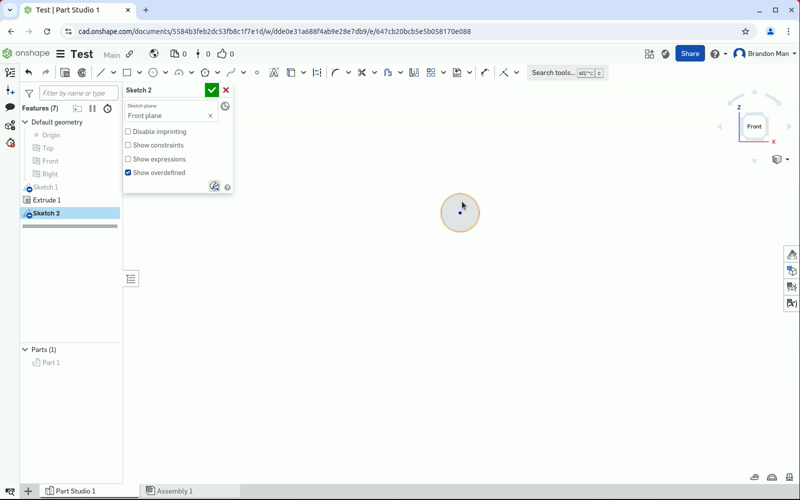
scroll(6)
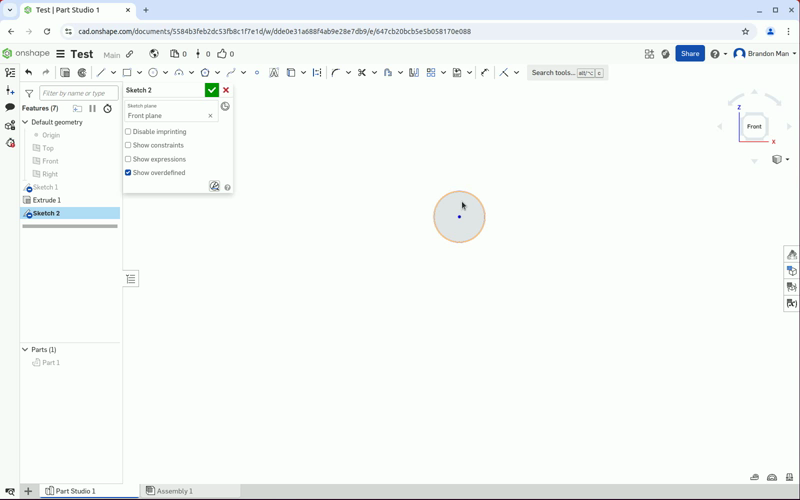
scroll(6)
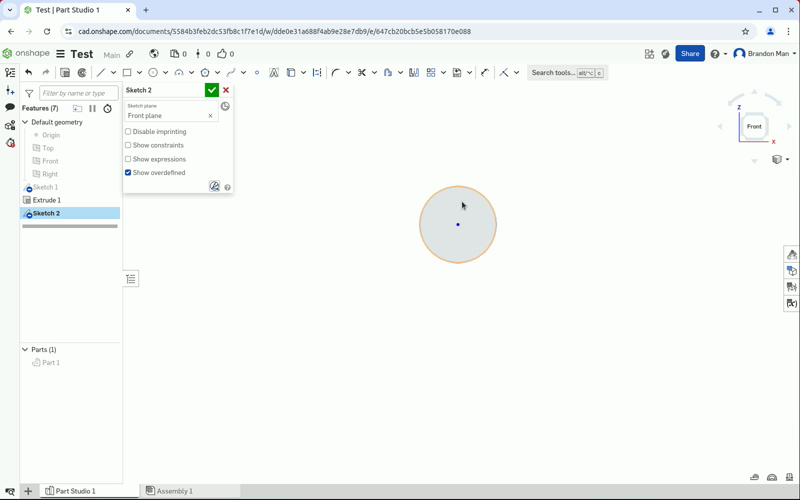
scroll(6)
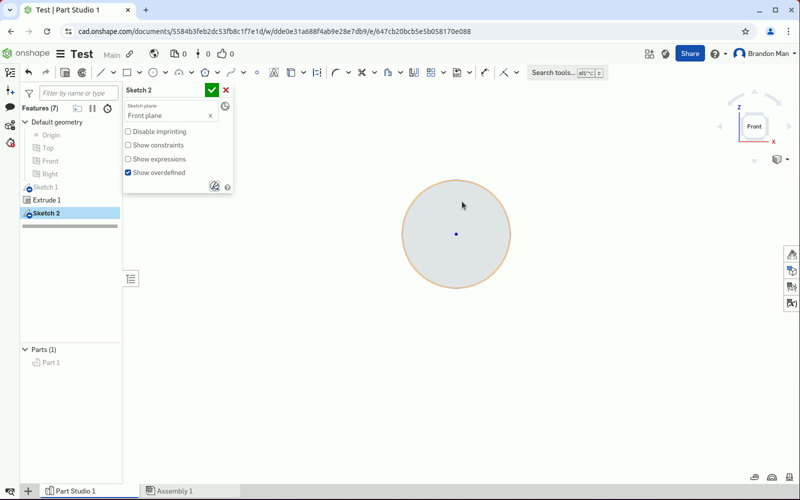
scroll(6)
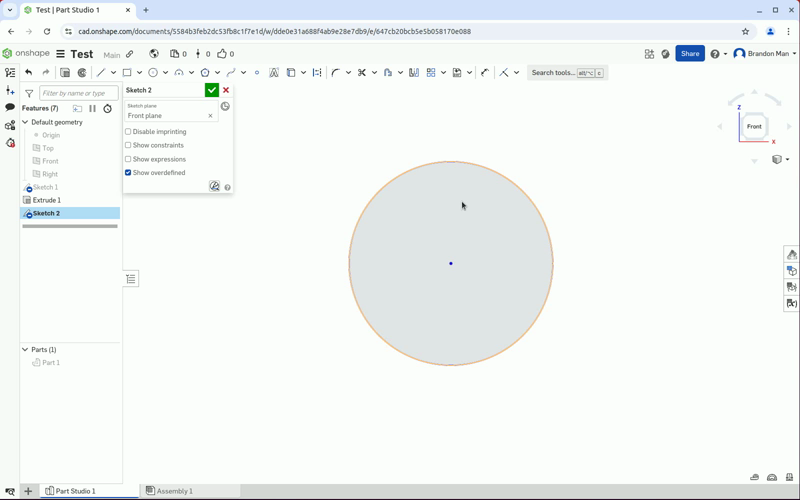
click(462, 201)
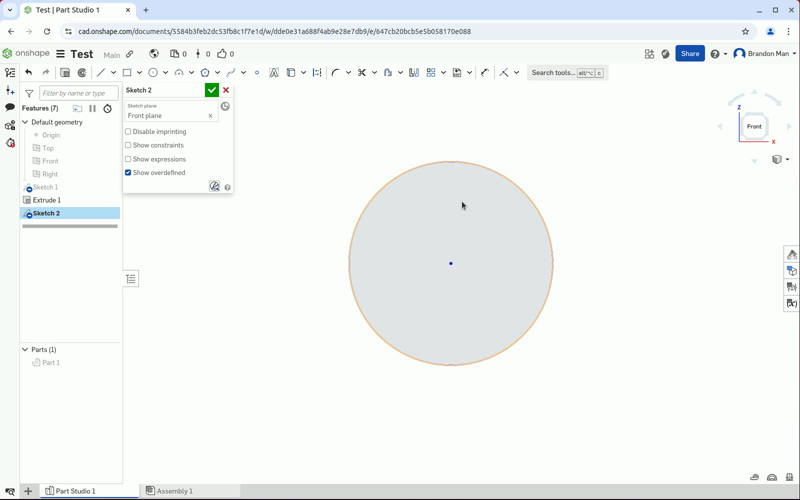
scroll(-6)
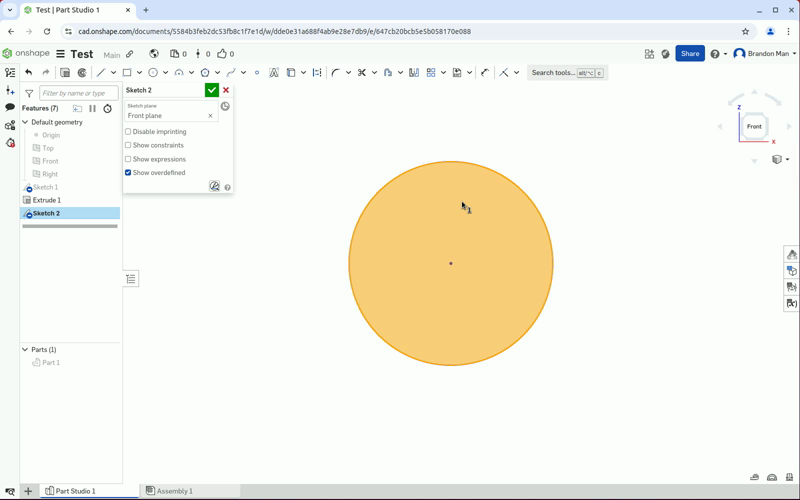
scroll(-6)
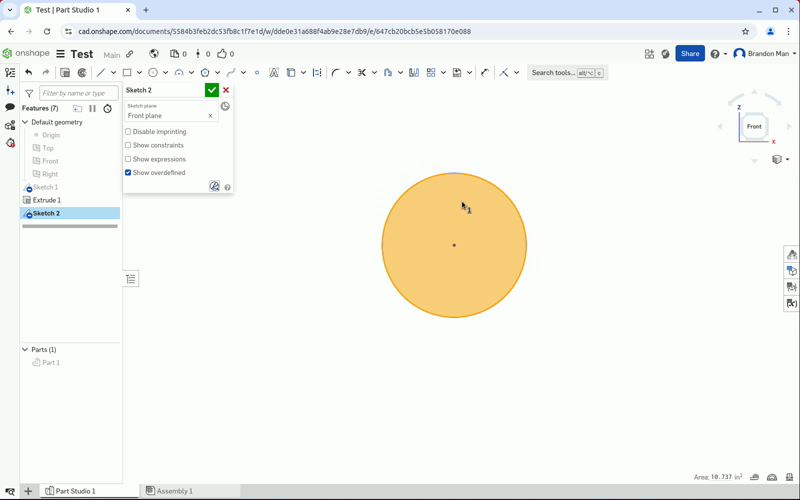
scroll(-6)
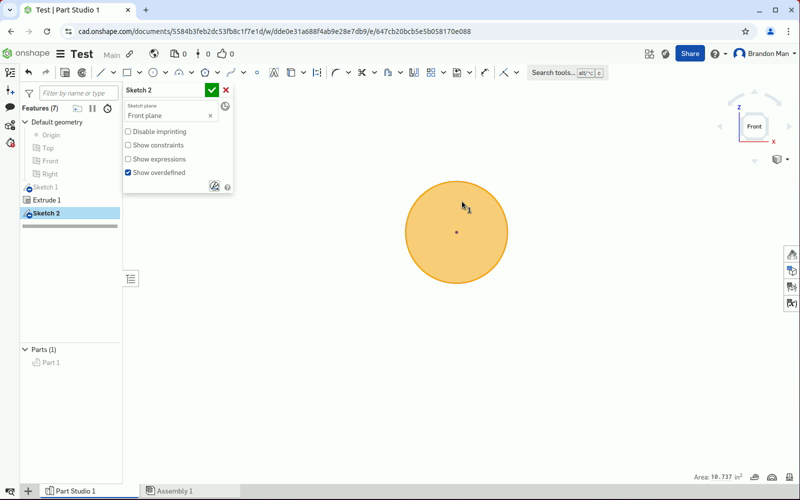
scroll(-6)
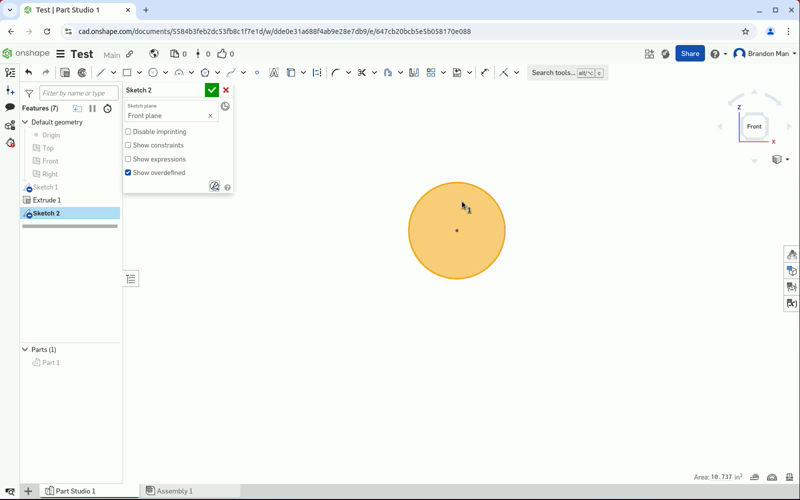
scroll(-6)
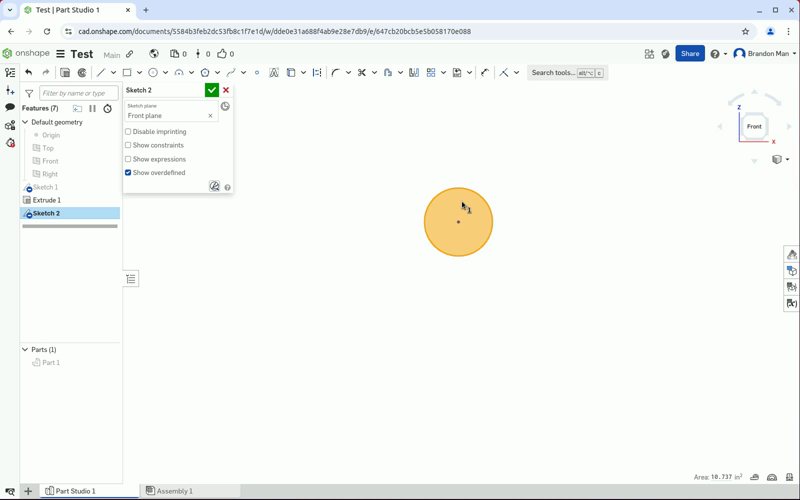
scroll(-6)
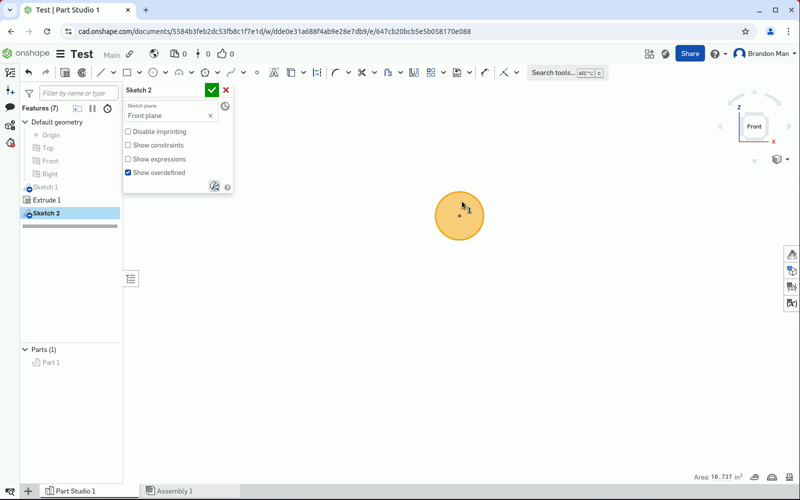
scroll(-6)
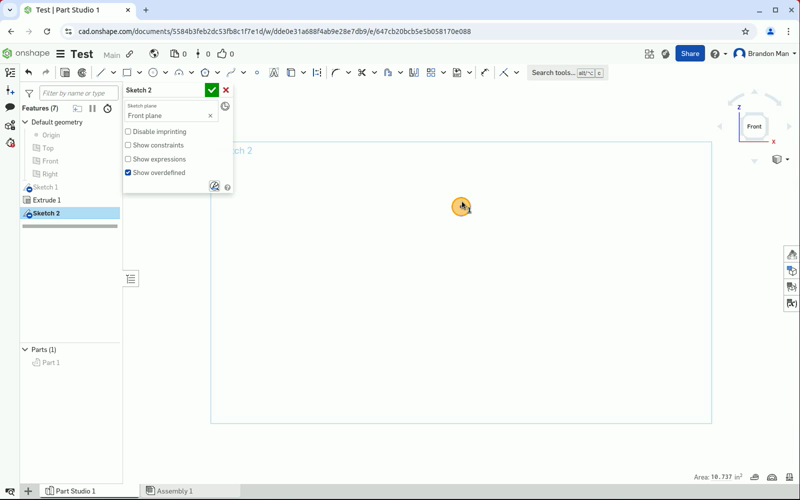
mouse_move(73, 352)
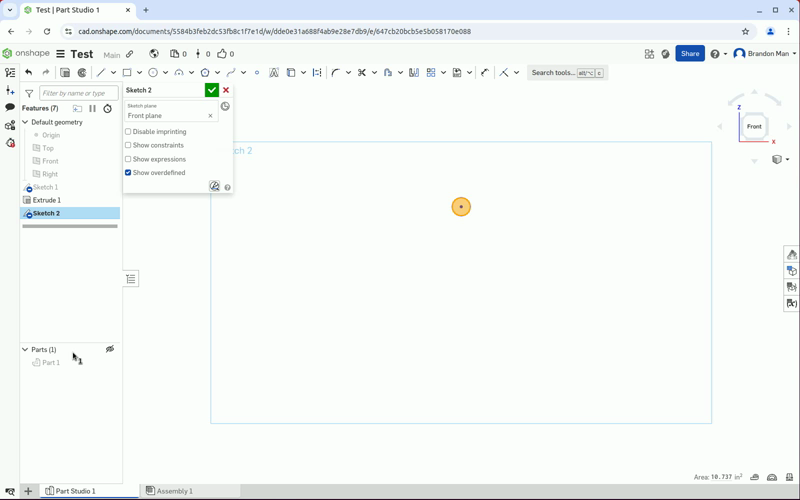
key(shift+y)
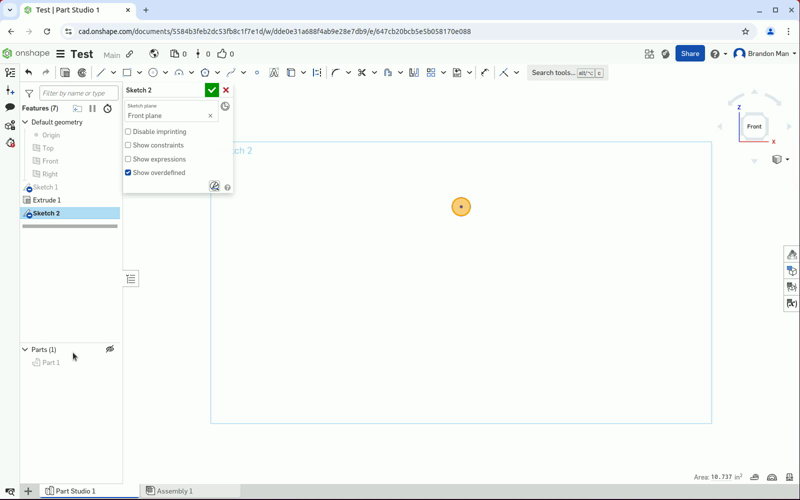
key(shift+e)
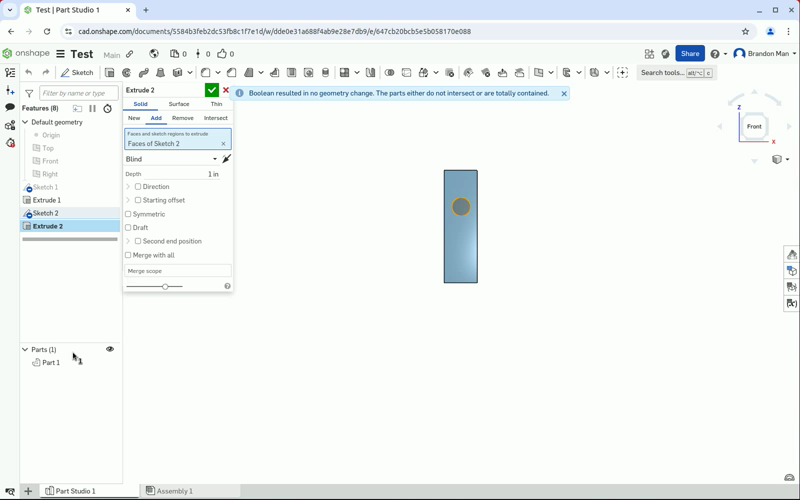
mouse_move(143, 106)
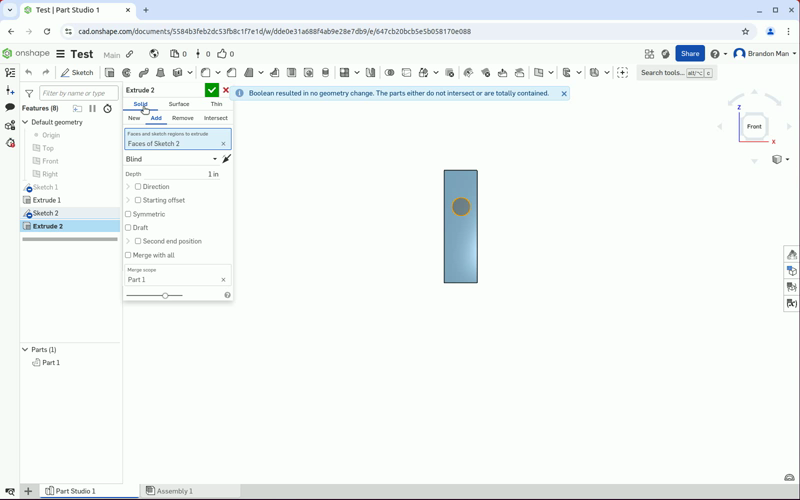
click(143, 106)
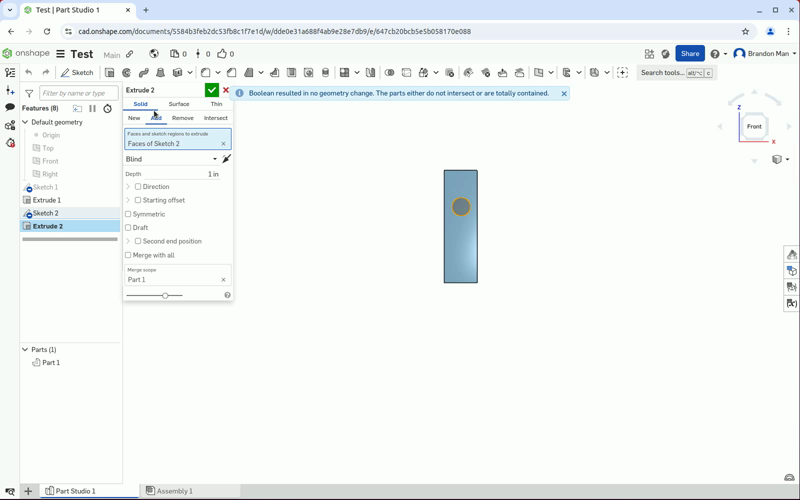
mouse_move(186, 120)
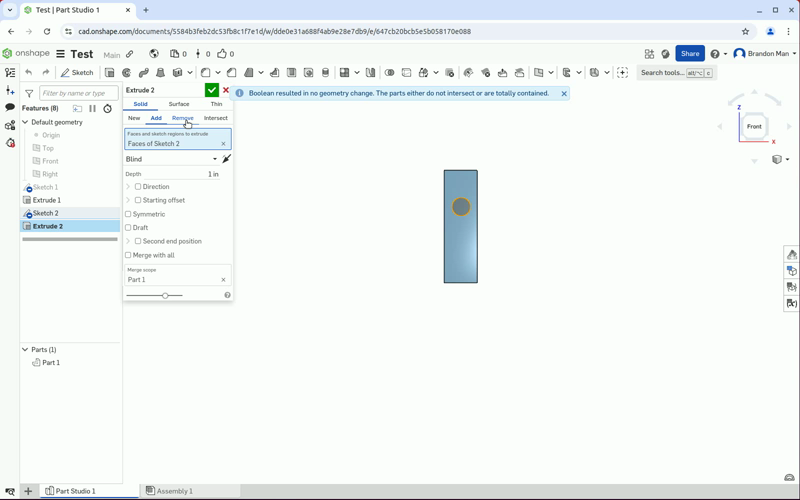
click(186, 120)
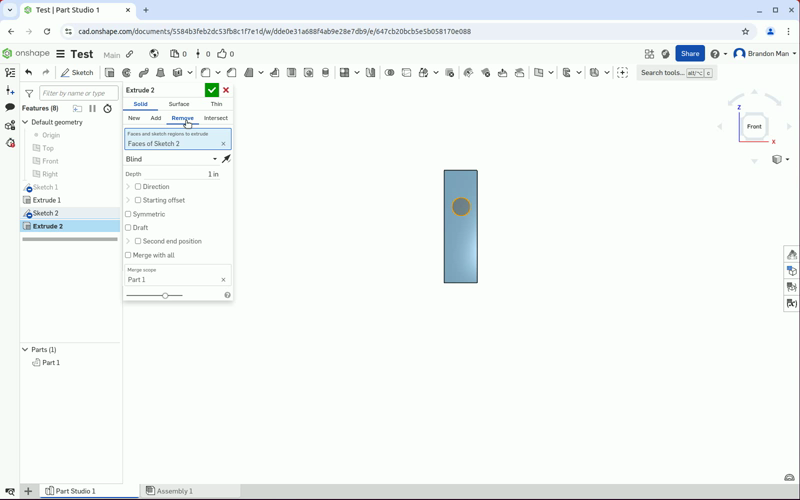
key(tab, 4)
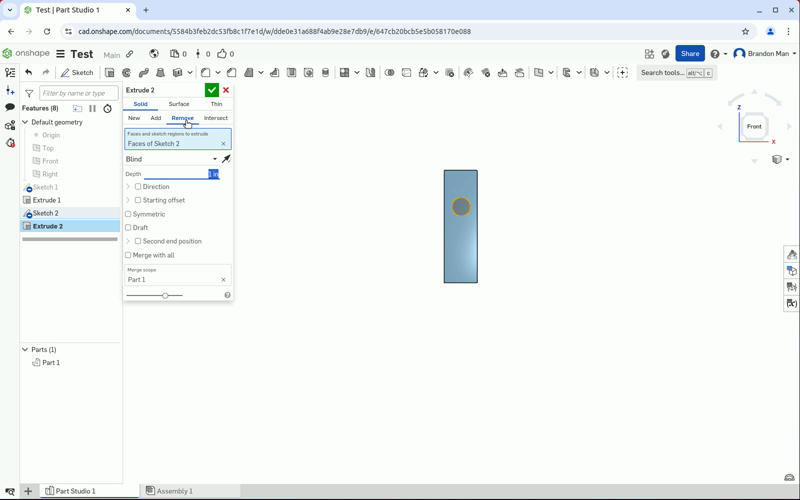
text(16.85)
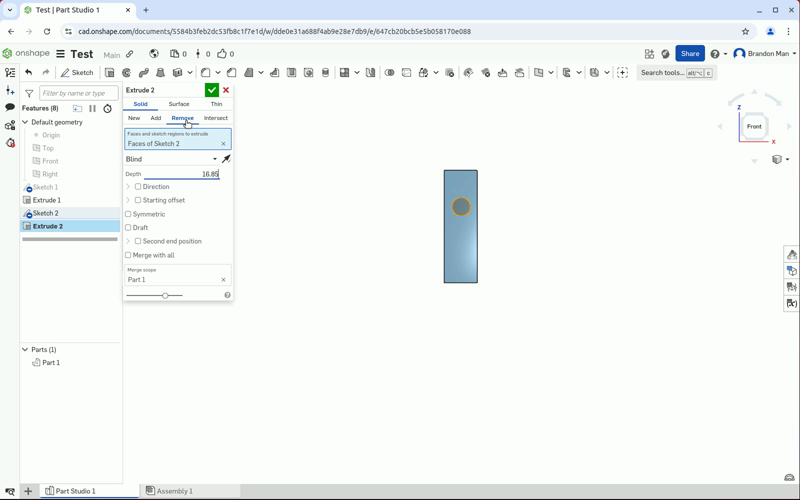
key(tab, 3)
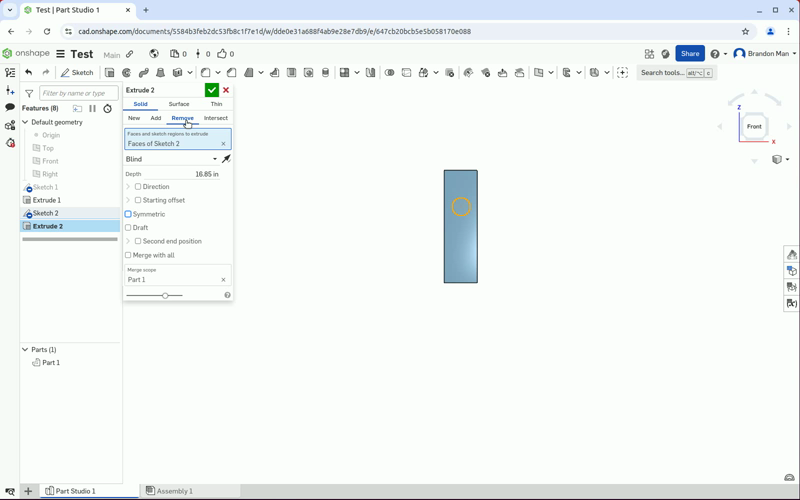
key(space)
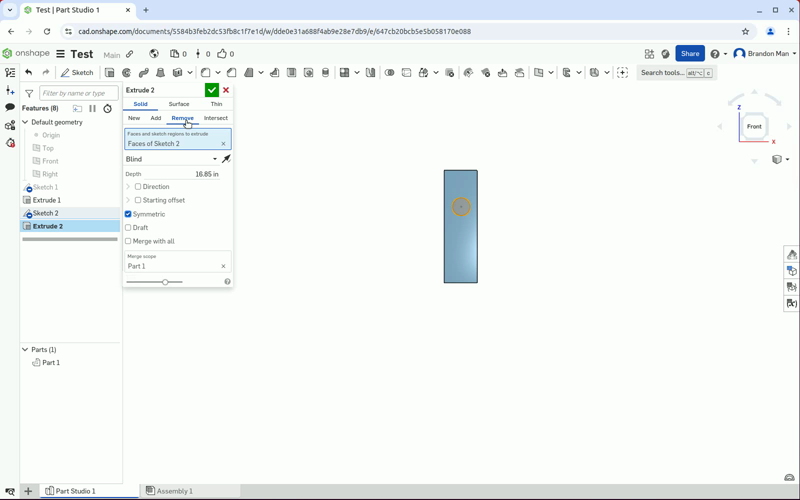
key(tab, 2)
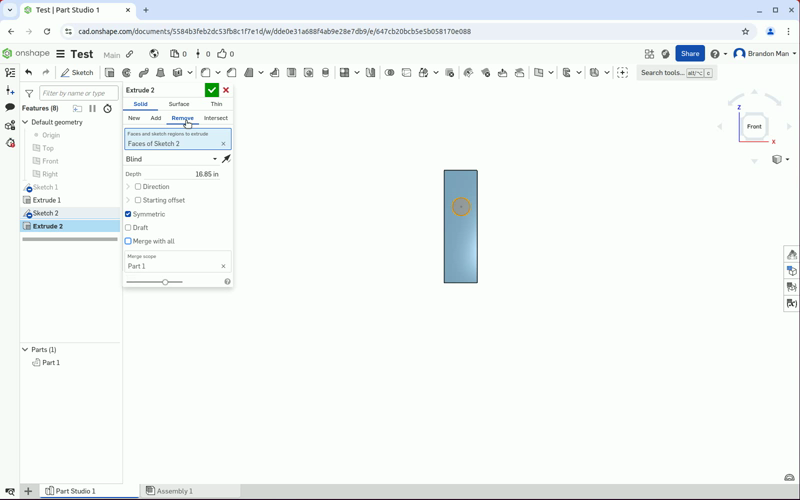
key(space)
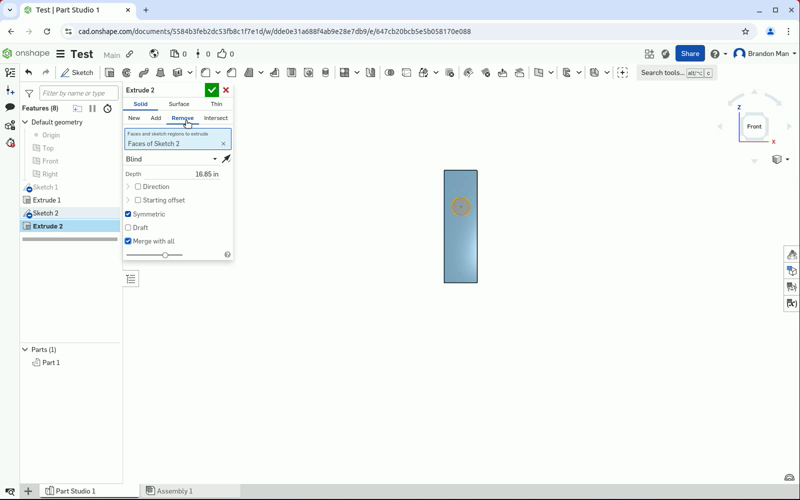
key(enter)
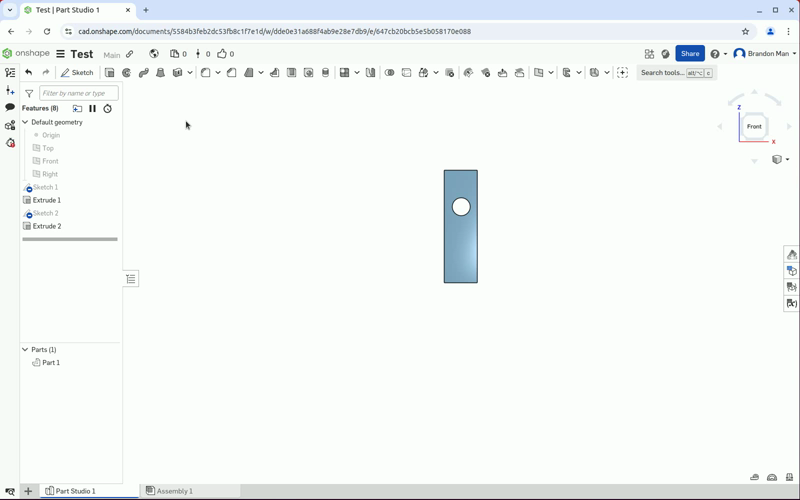
key(shift+h)
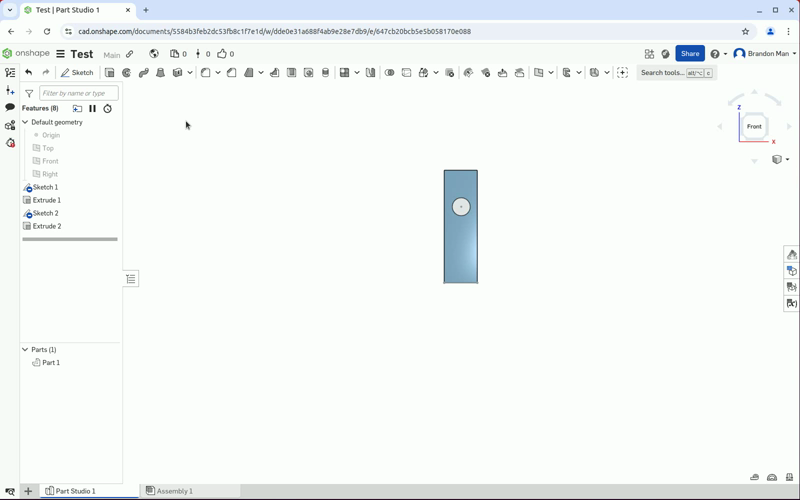
key(shift+h)
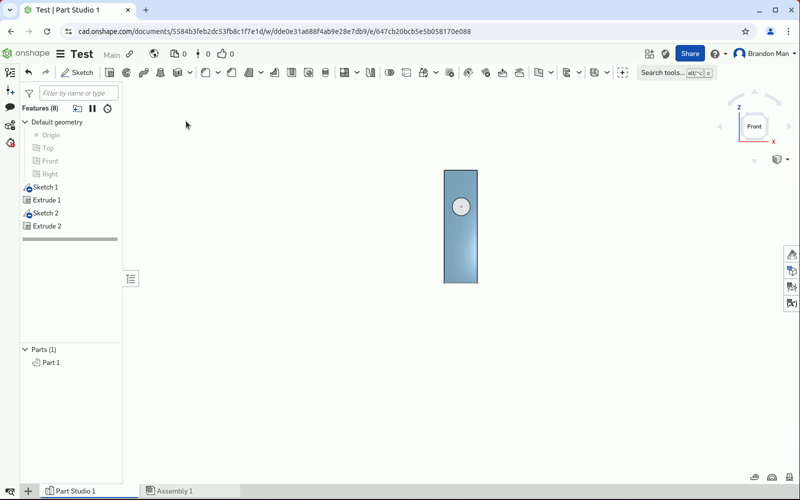
key(shift+7)
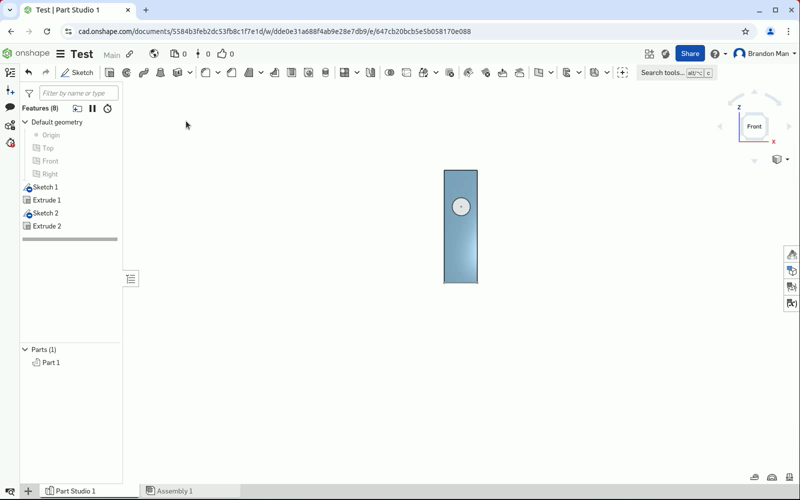
key(left, 2)
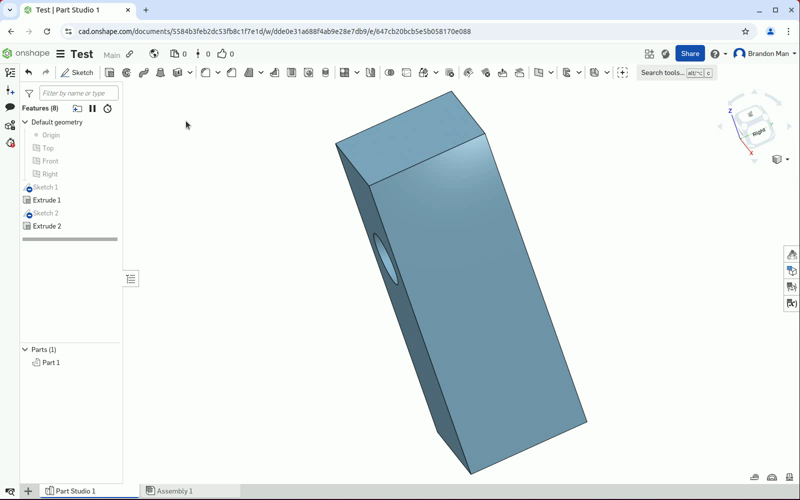
key(down, 2)
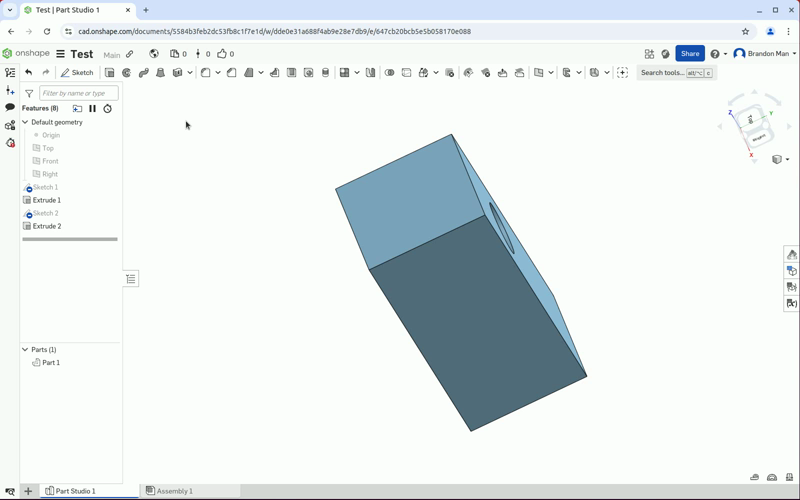
key(up, 2)
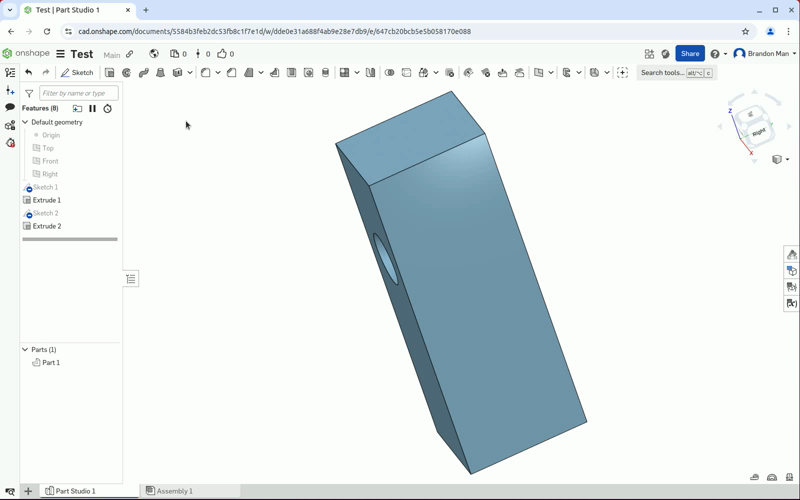
key(right, 2)
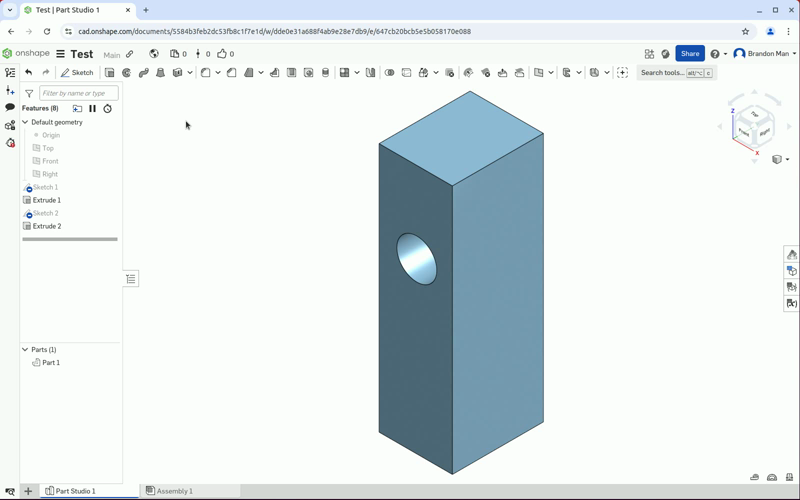
mouse_move(73, 189)
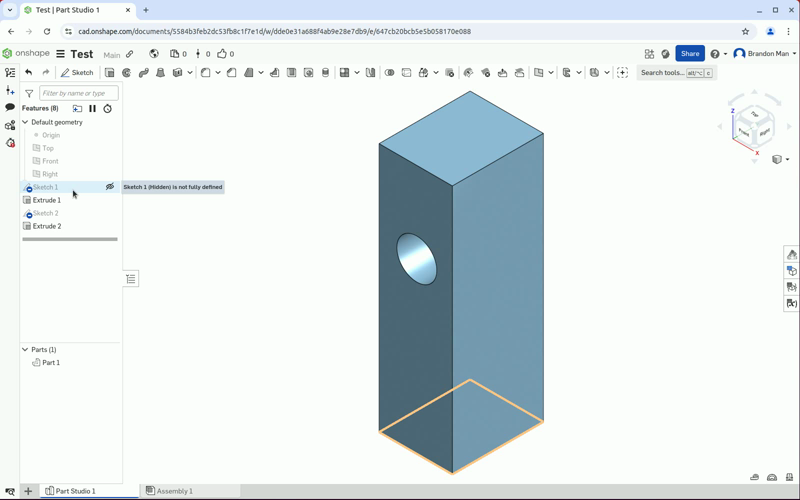
click(73, 189)